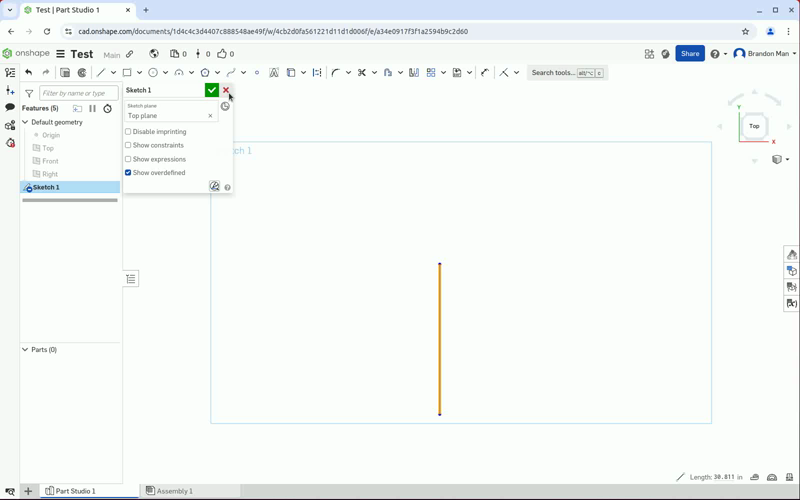
key(shift+h)
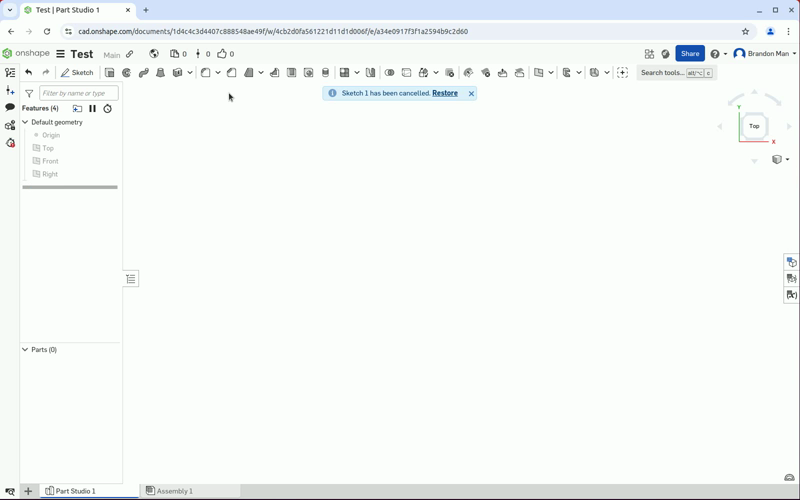
mouse_move(73, 352)
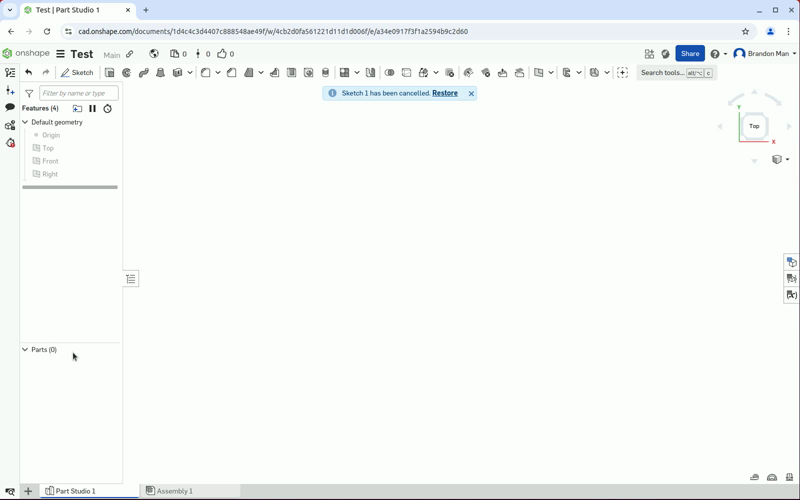
key(y)
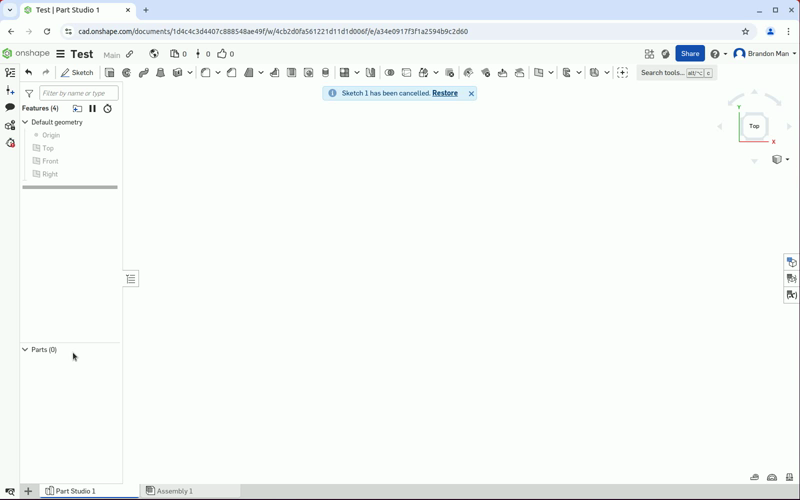
key(shift+p)
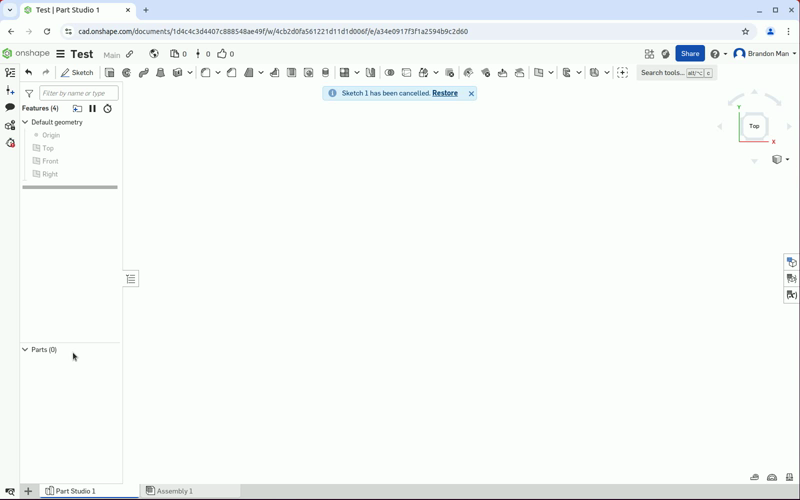
key(space)
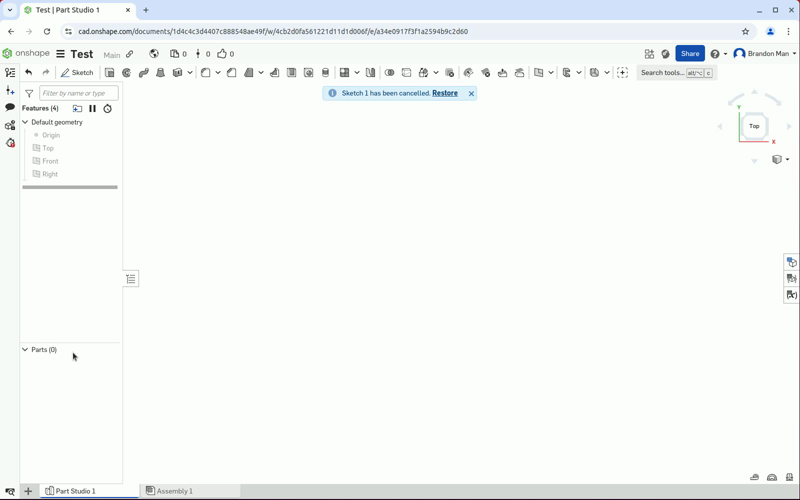
key_down(shift)
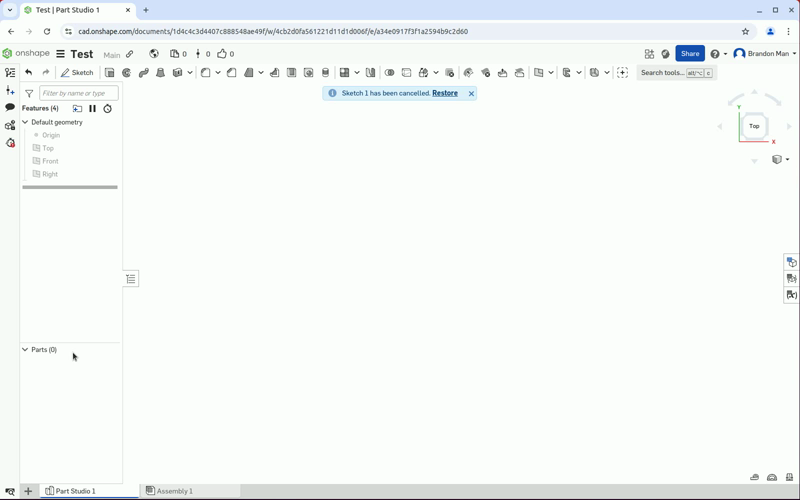
key(up)
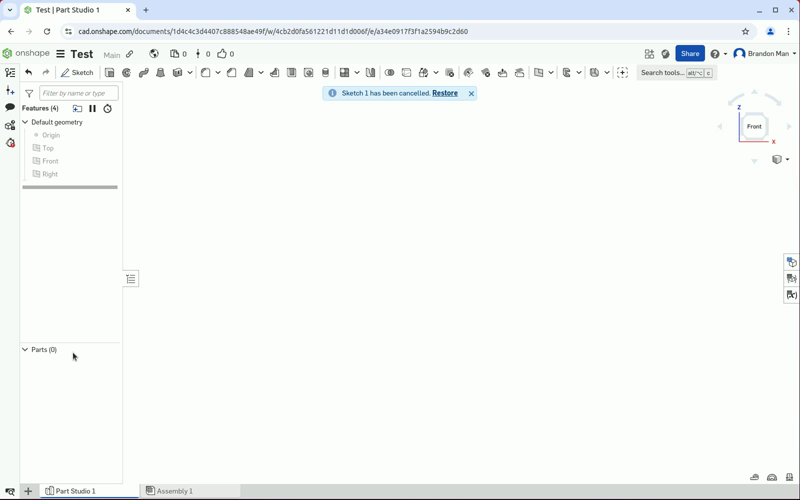
key_up(shift)
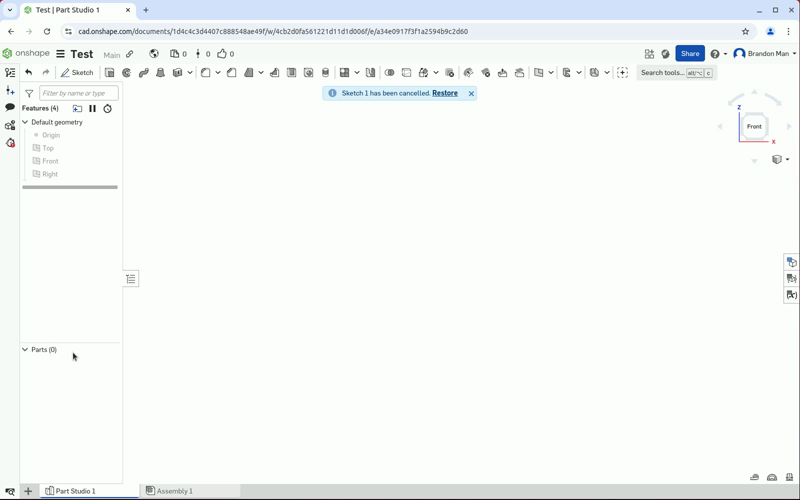
mouse_move(73, 352)
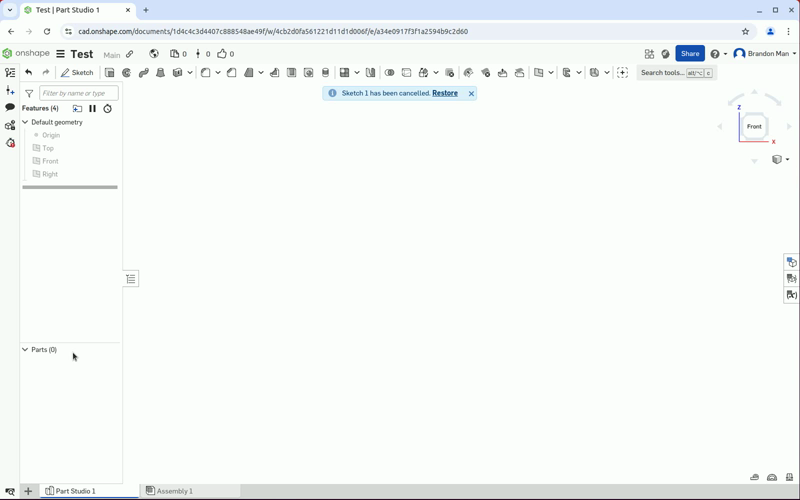
key(shift+y)
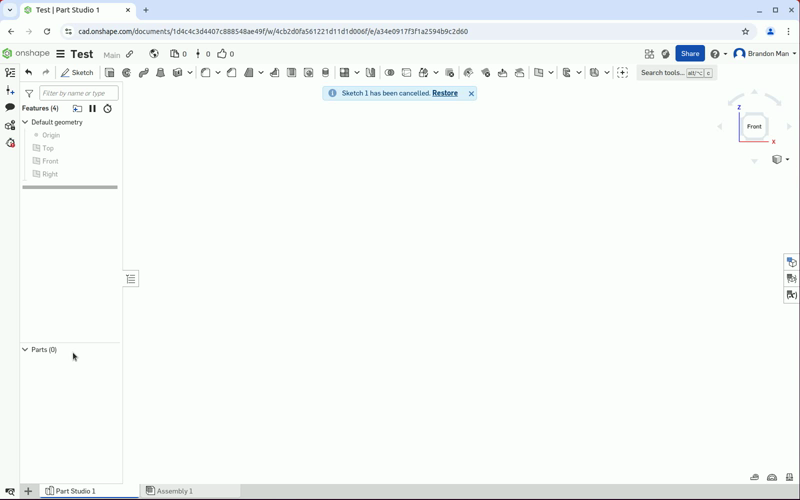
key(shift+s)
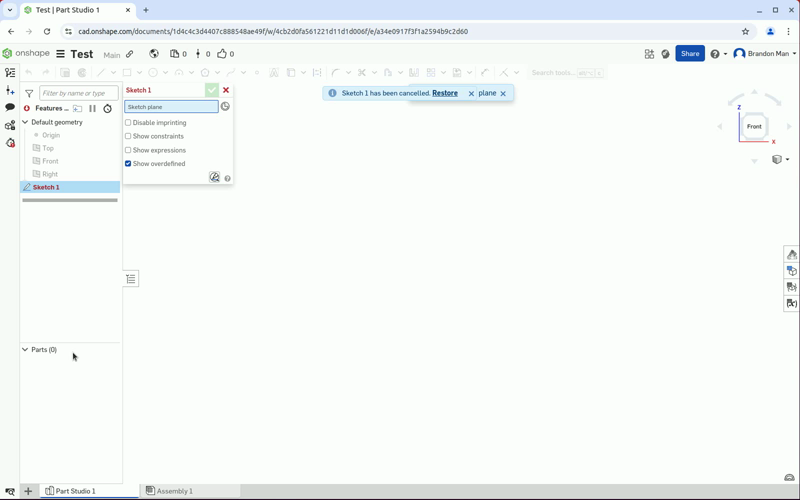
mouse_move(73, 163)
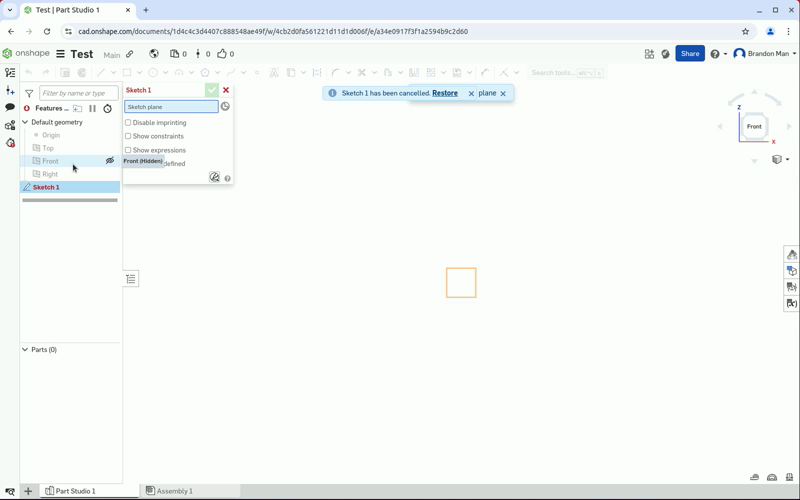
click(73, 163)
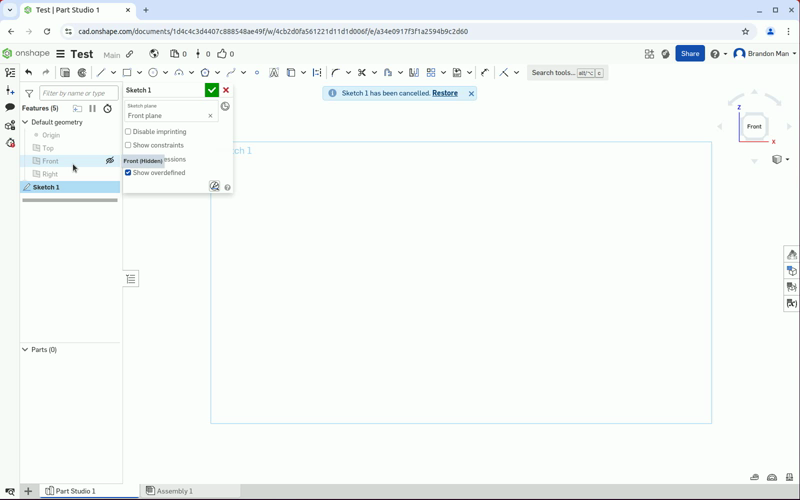
mouse_move(73, 352)
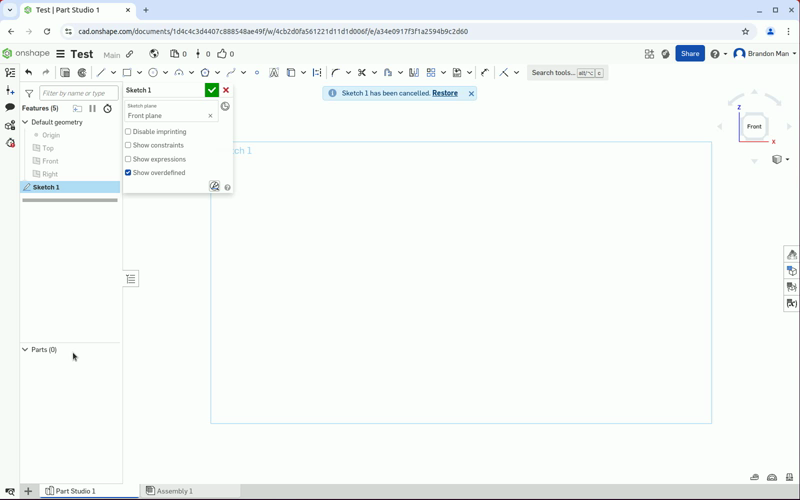
key(y)
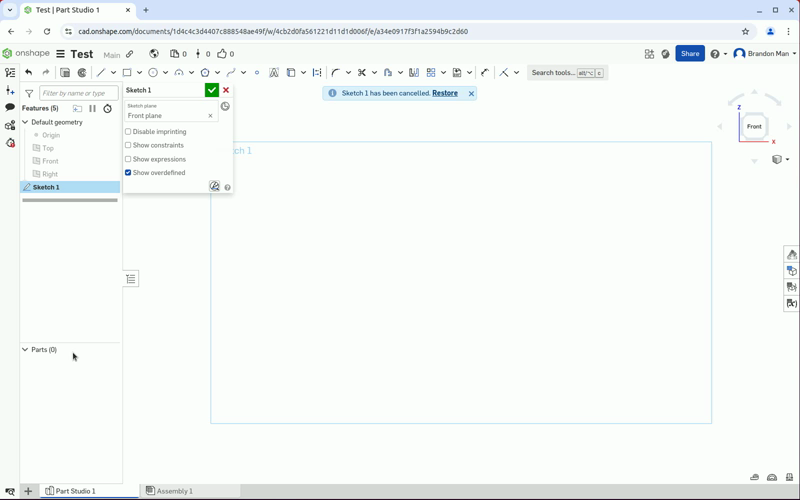
key(l)
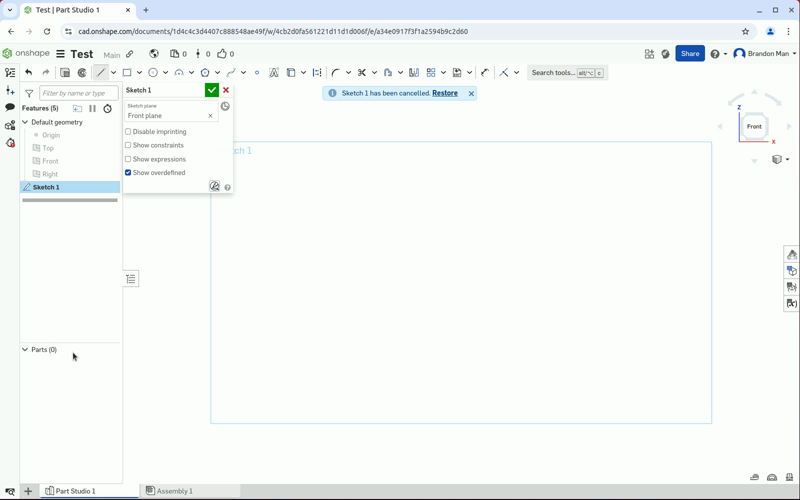
key_down(shift)
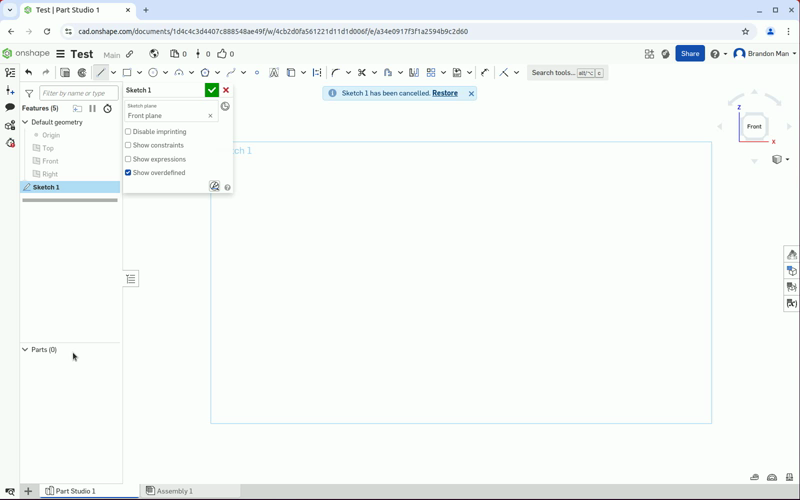
mouse_move(403, 339)
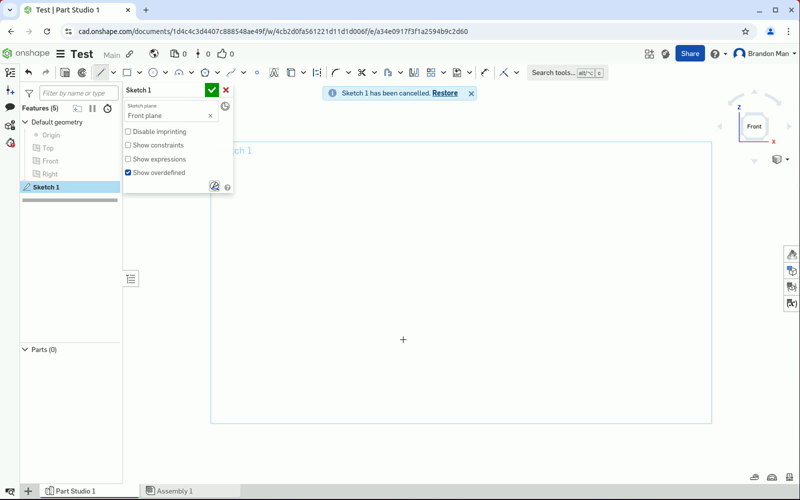
click(403, 339)
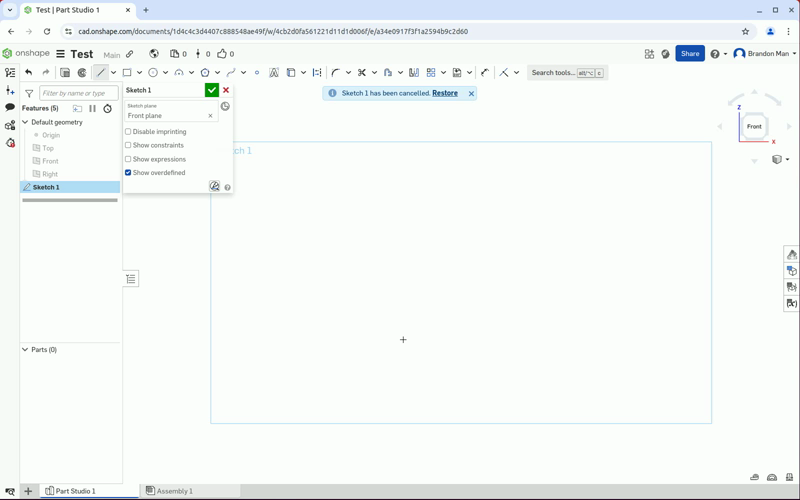
key_up(shift)
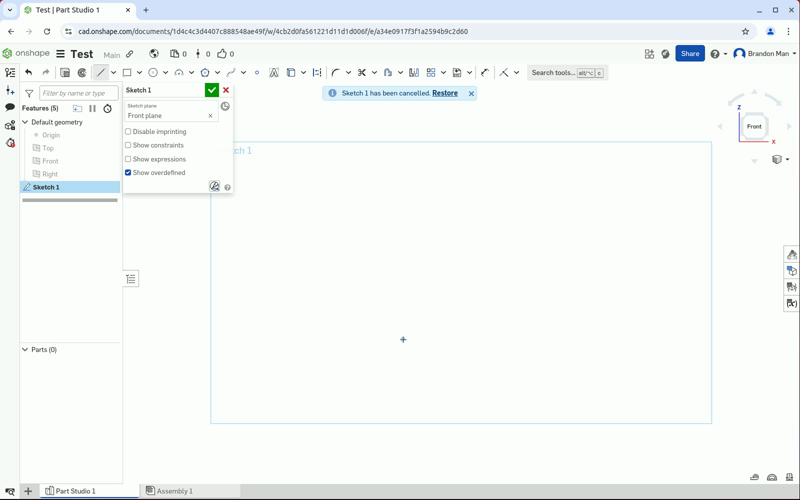
key_down(shift)
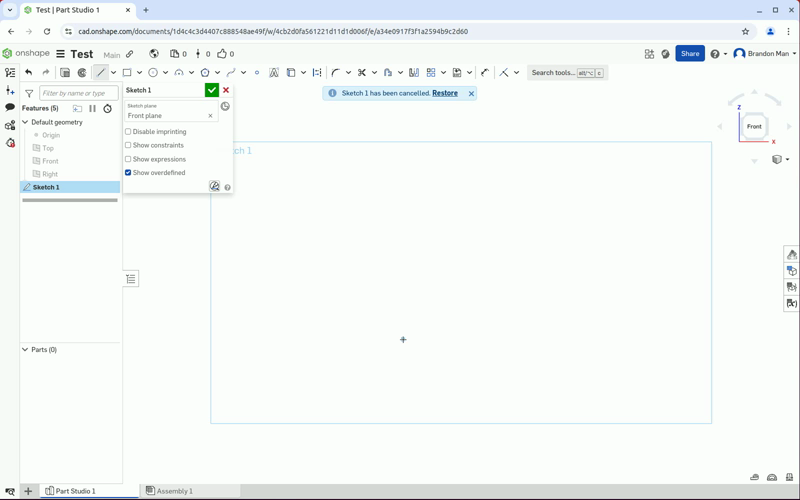
mouse_move(515, 339)
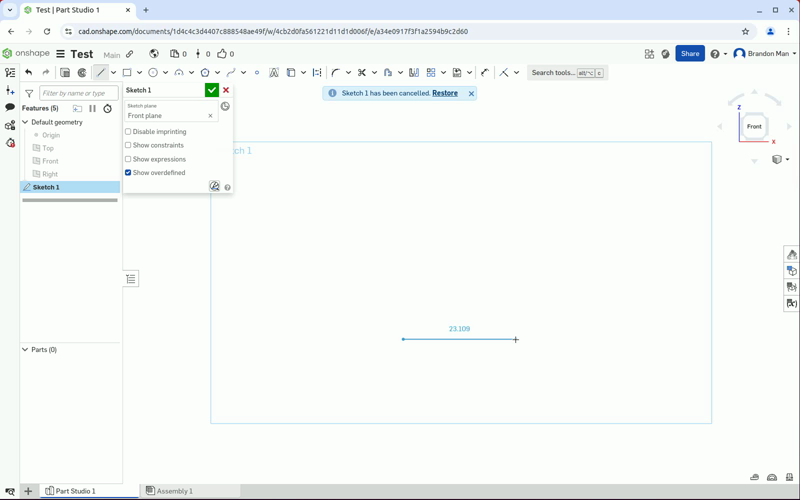
click(515, 339)
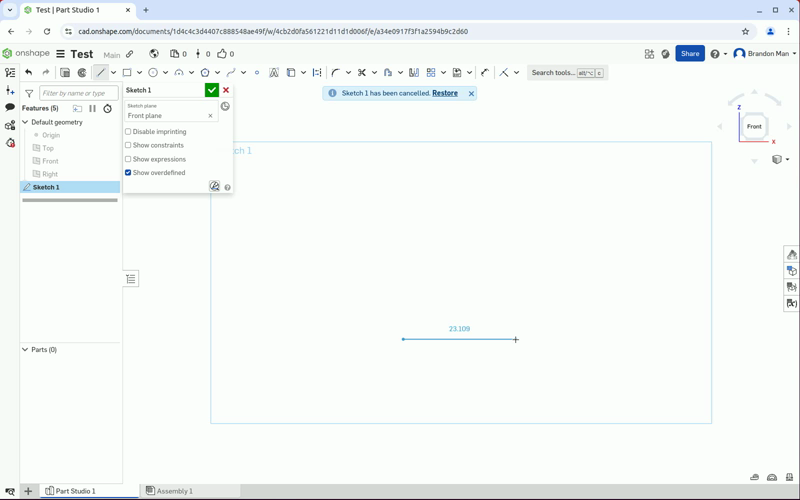
key_up(shift)
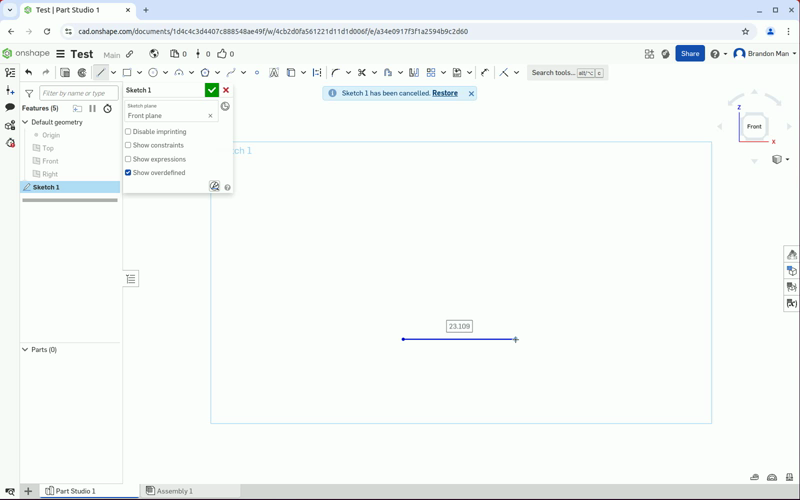
key_down(shift)
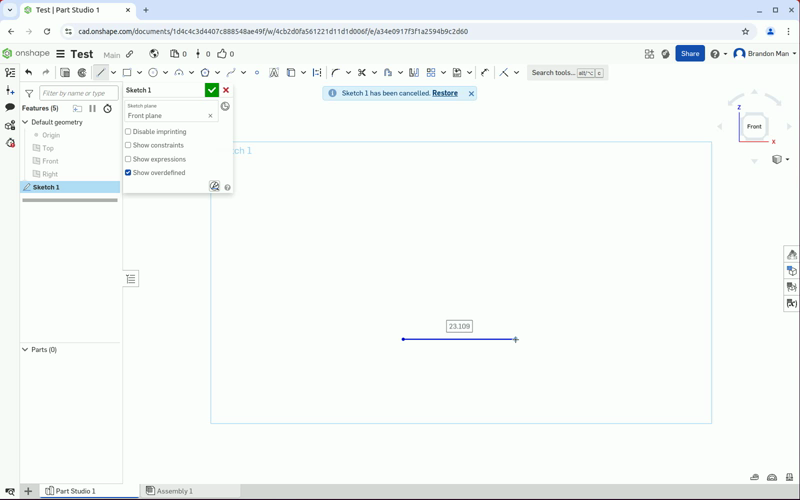
mouse_move(515, 226)
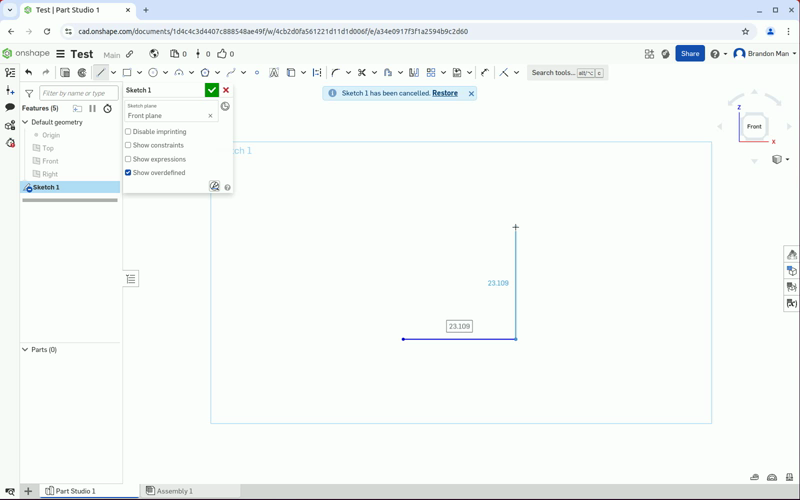
click(515, 226)
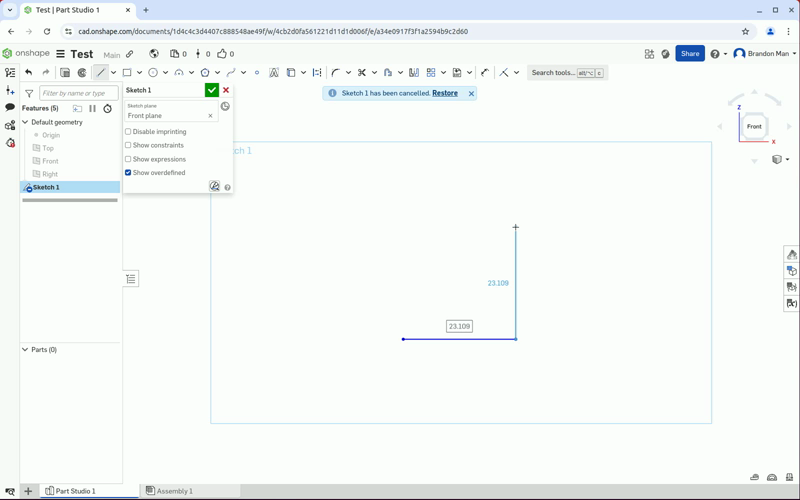
key_up(shift)
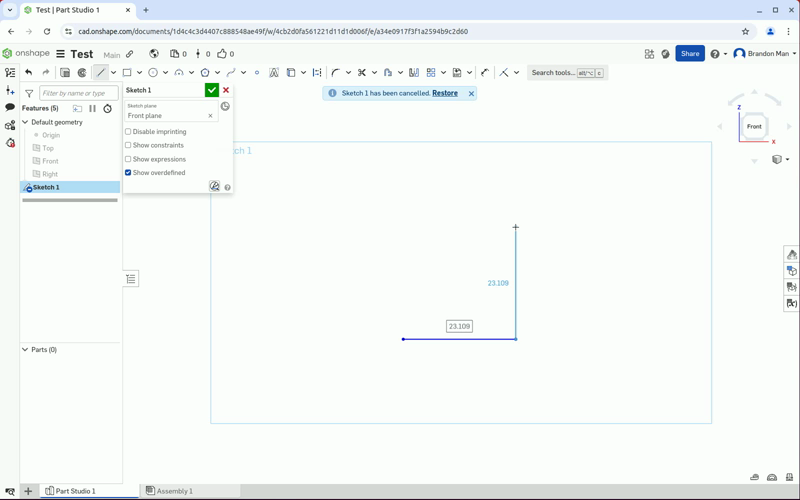
key_down(shift)
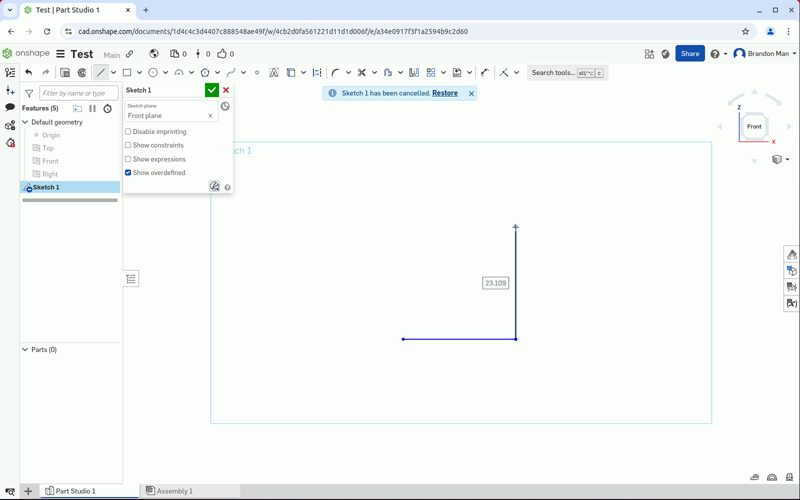
mouse_move(403, 226)
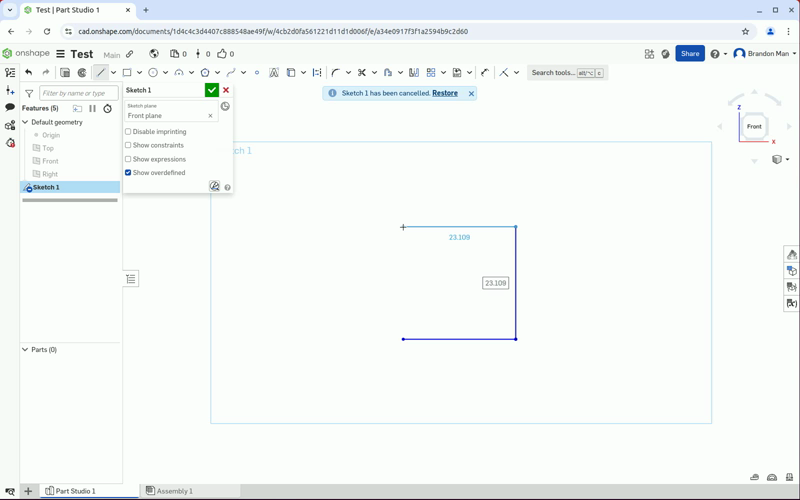
click(403, 226)
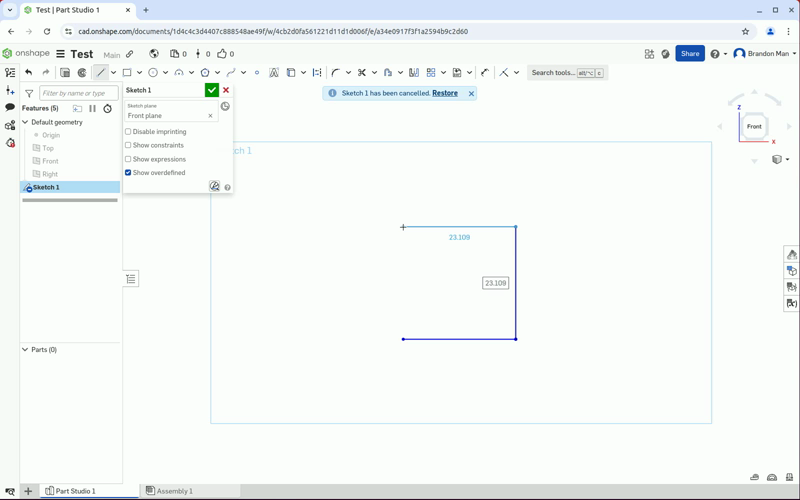
key_up(shift)
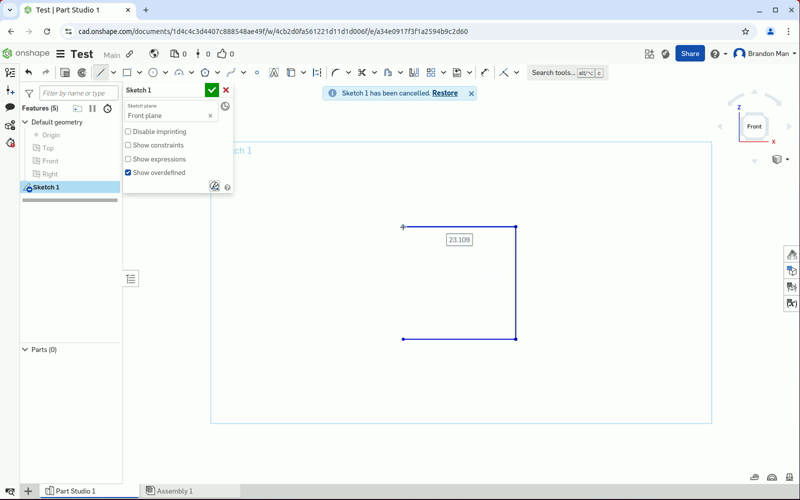
key_down(shift)
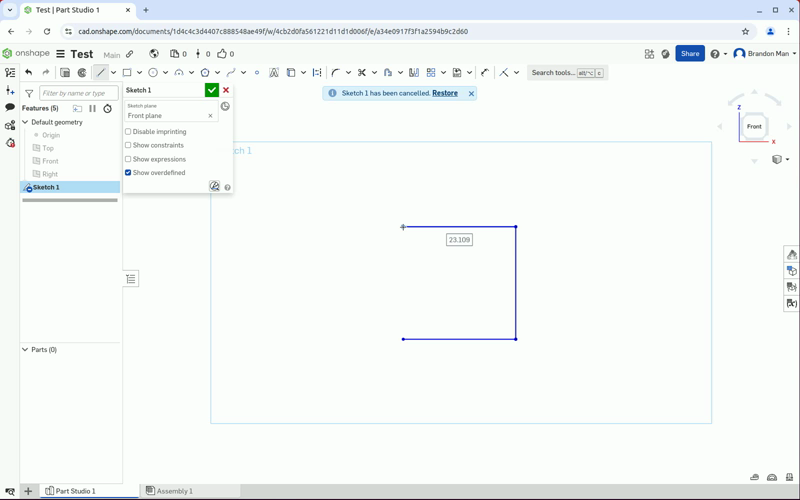
mouse_move(403, 339)
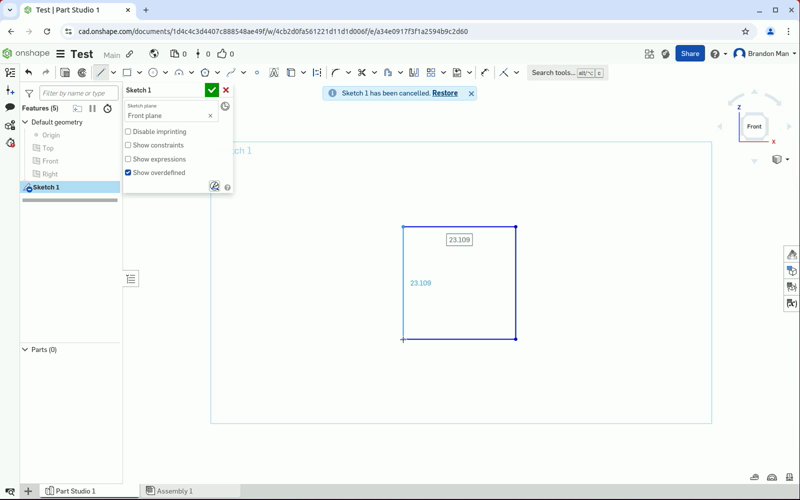
key_up(shift)
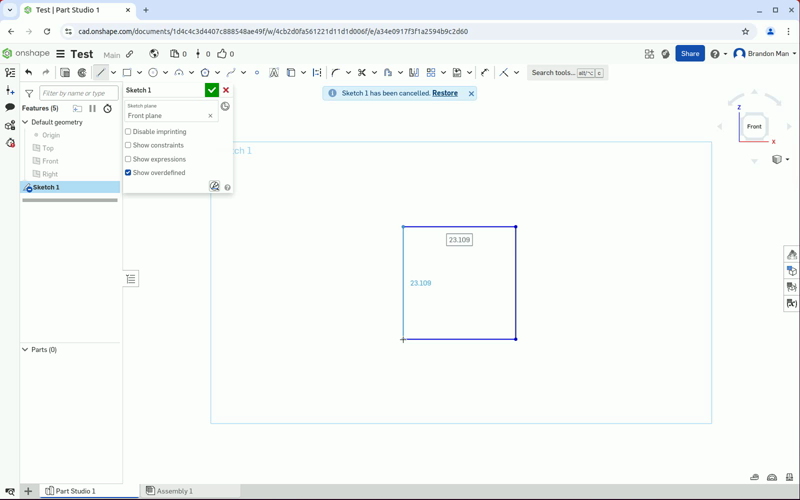
click(403, 339)
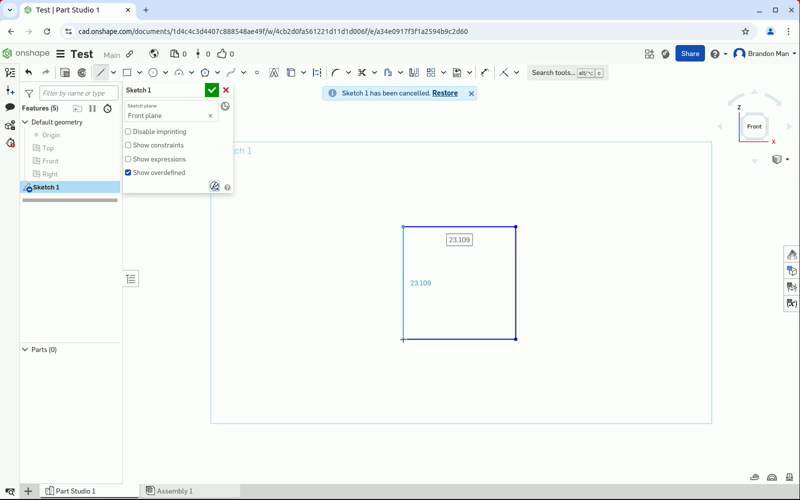
key(esc)
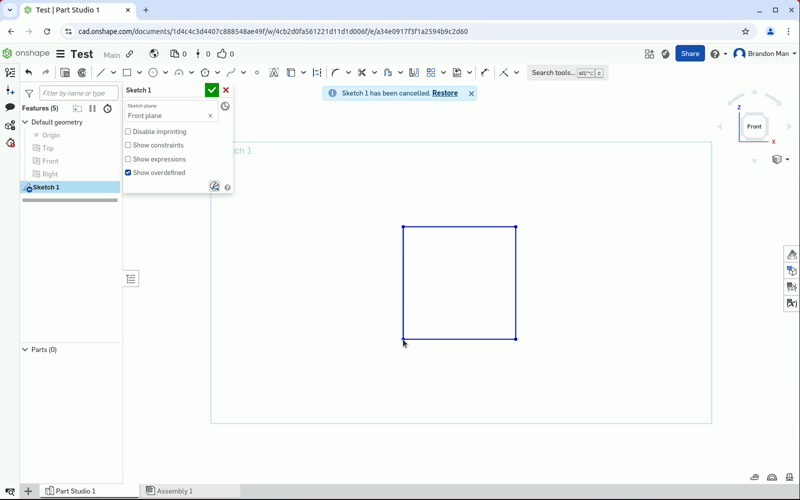
mouse_move(421, 306)
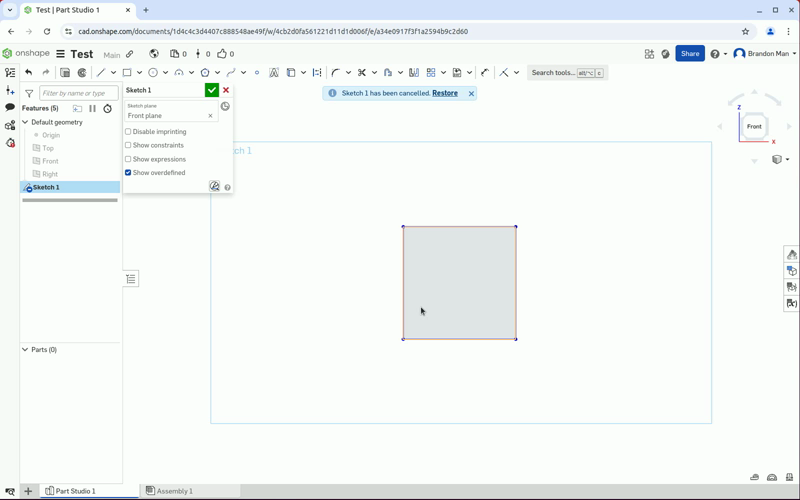
click(421, 306)
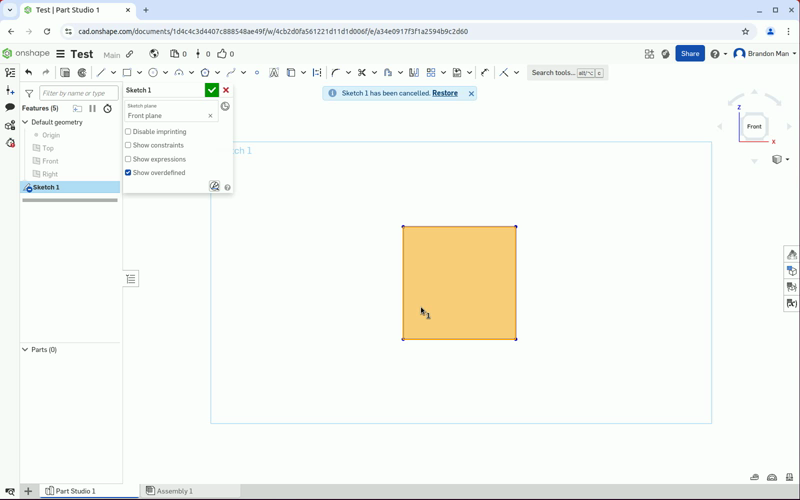
mouse_move(73, 352)
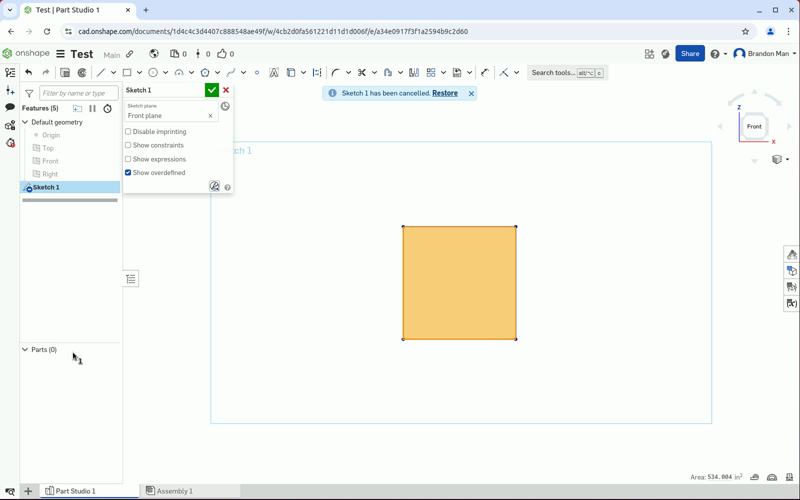
key(shift+y)
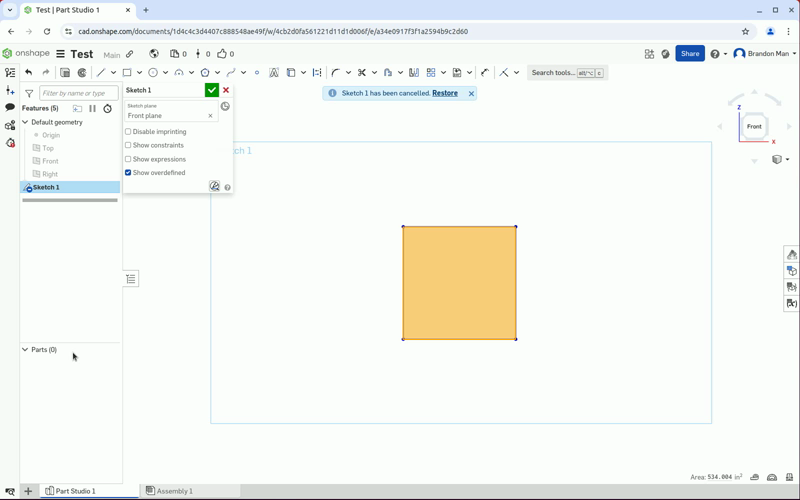
key(shift+e)
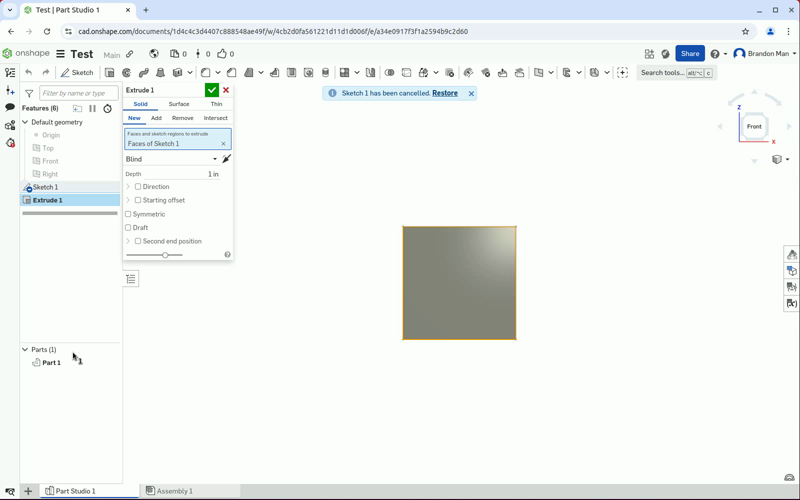
mouse_move(143, 106)
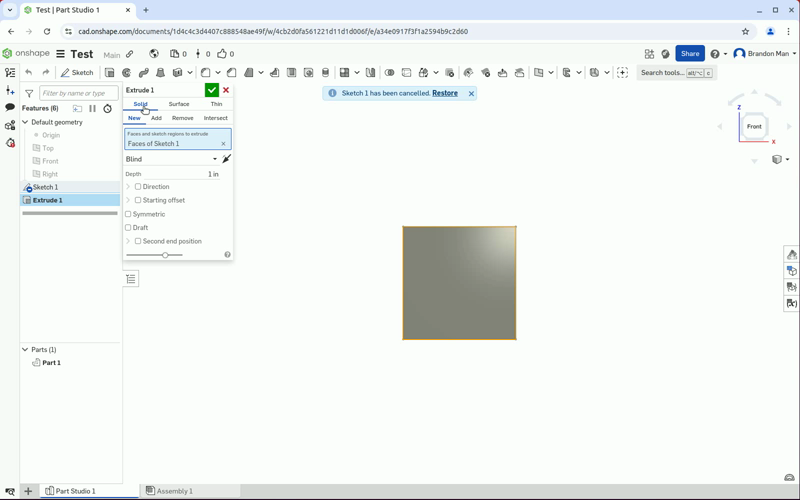
click(143, 106)
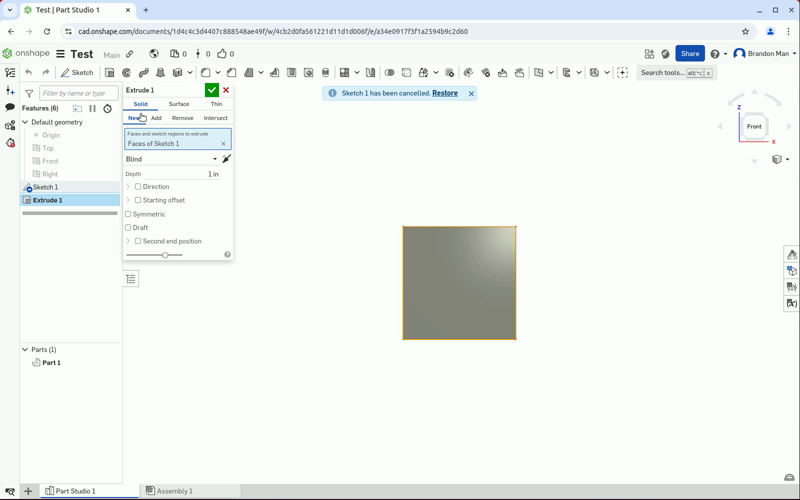
mouse_move(137, 120)
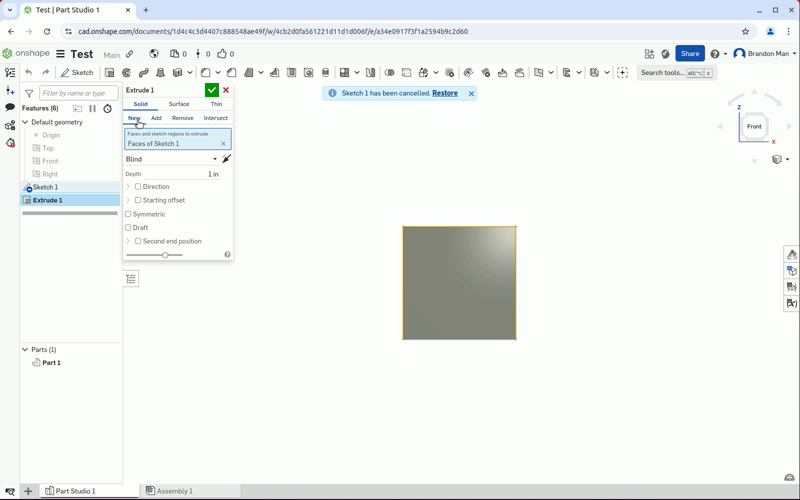
click(137, 120)
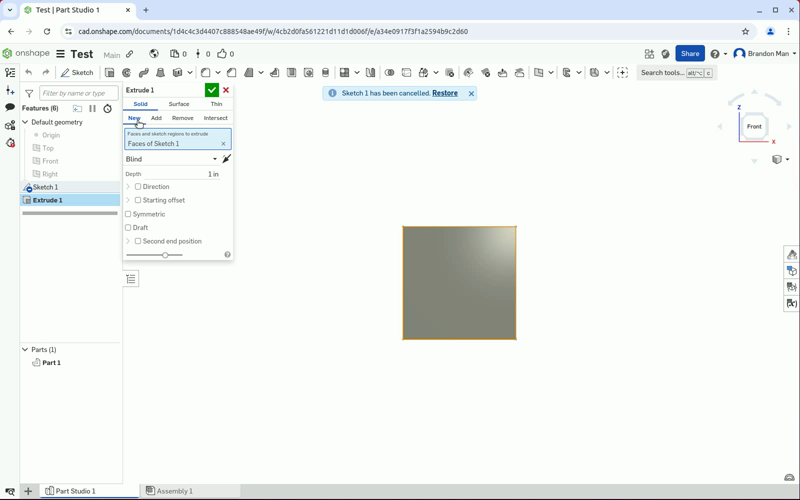
key(tab, 4)
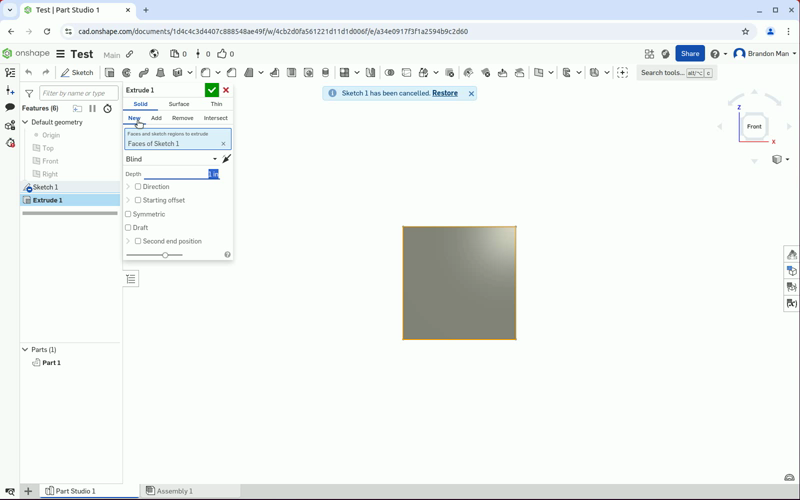
text(23.108)
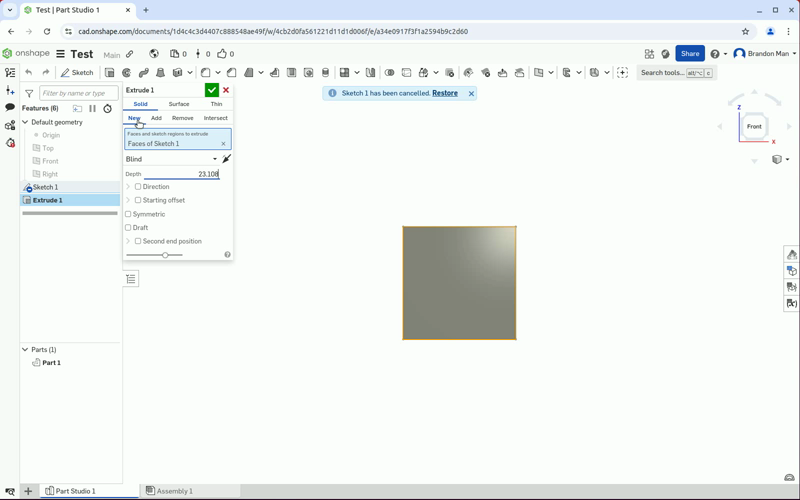
key(enter)
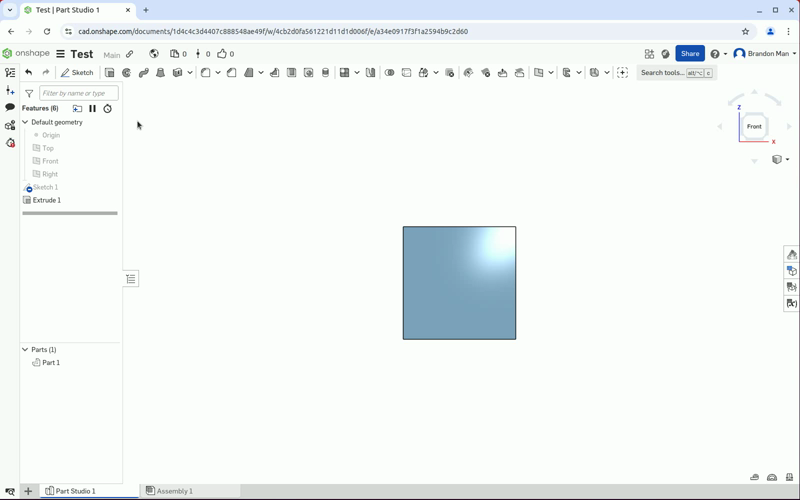
key(shift+h)
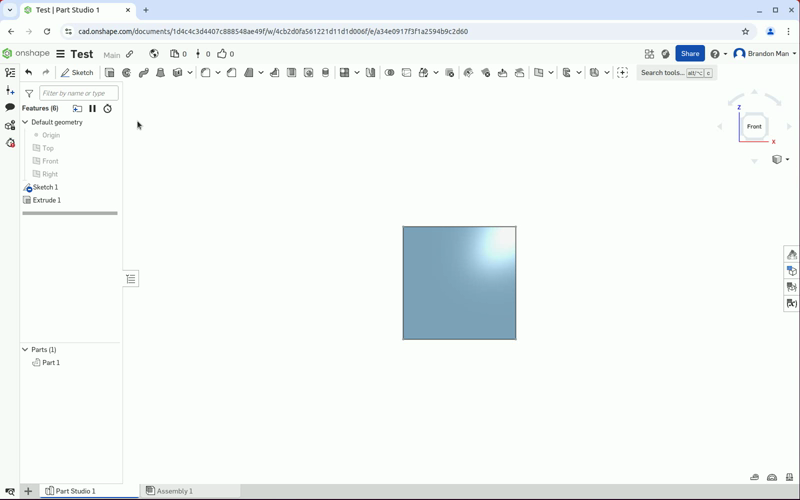
key(shift+h)
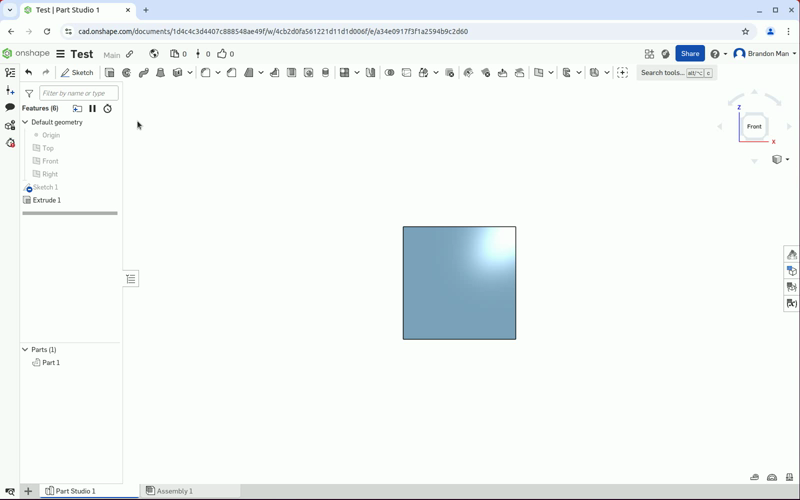
mouse_move(73, 189)
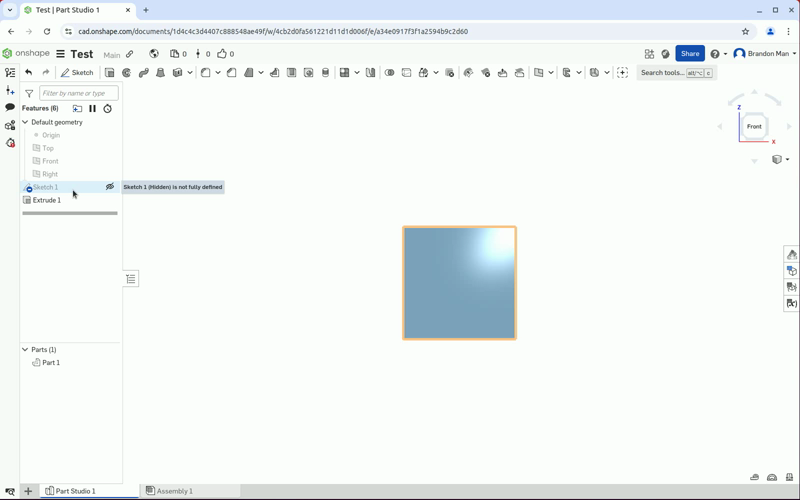
click(73, 189)
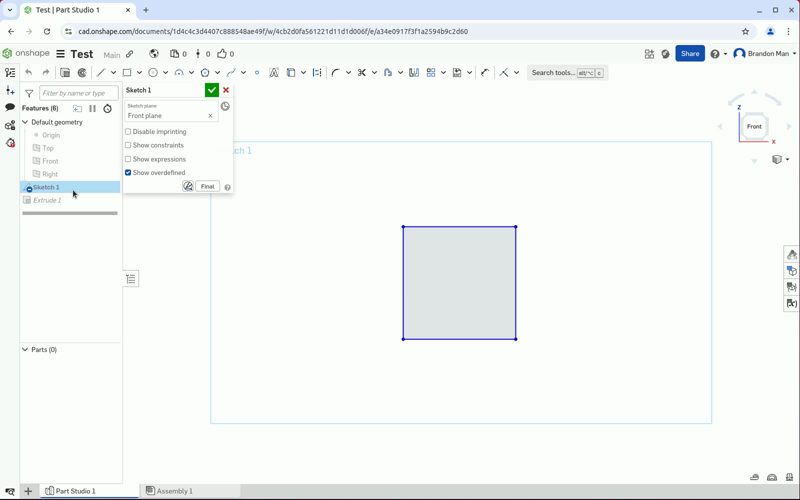
mouse_move(229, 92)
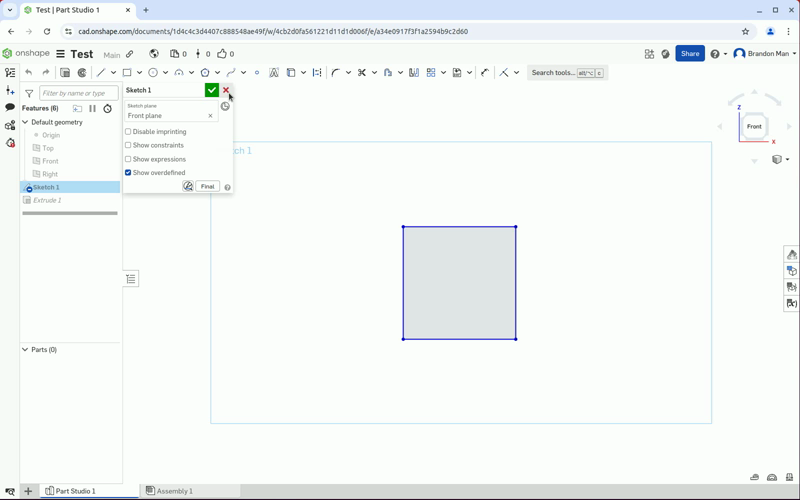
click(229, 92)
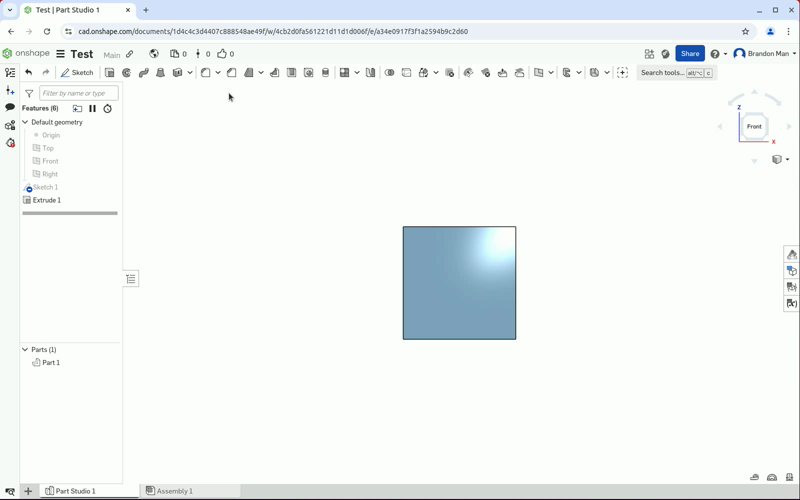
mouse_move(541, 75)
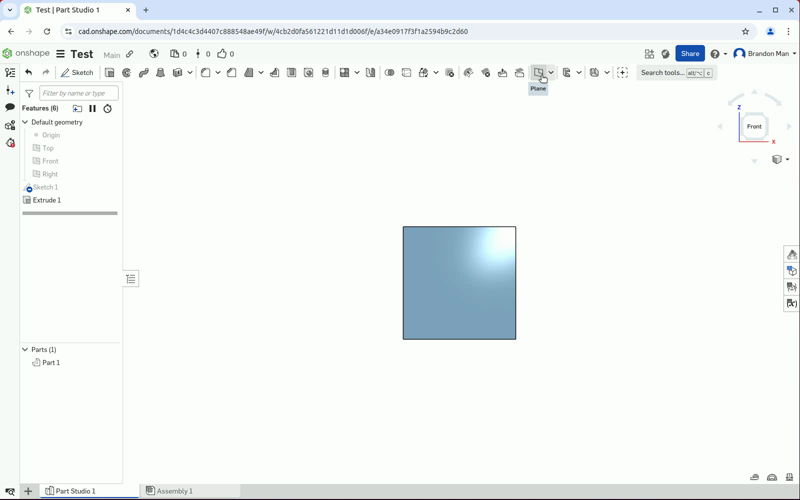
click(541, 75)
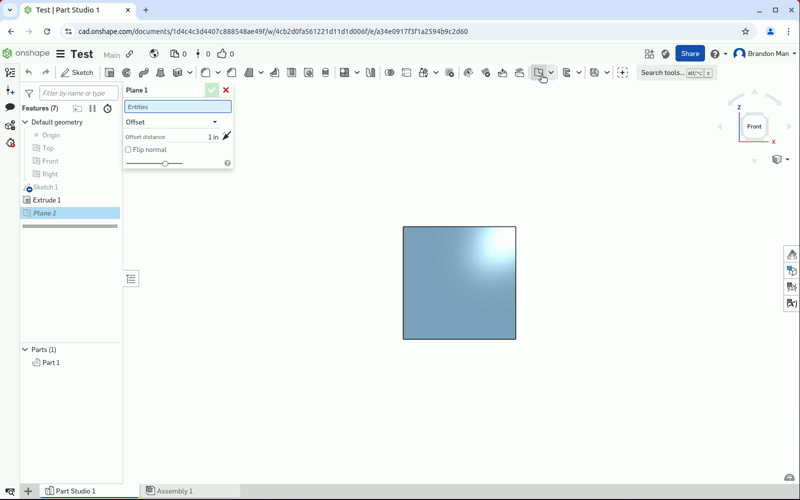
mouse_move(73, 163)
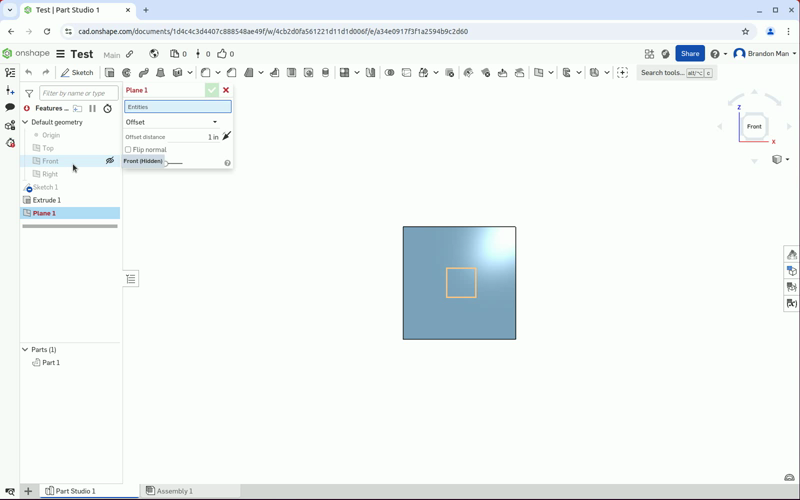
click(73, 163)
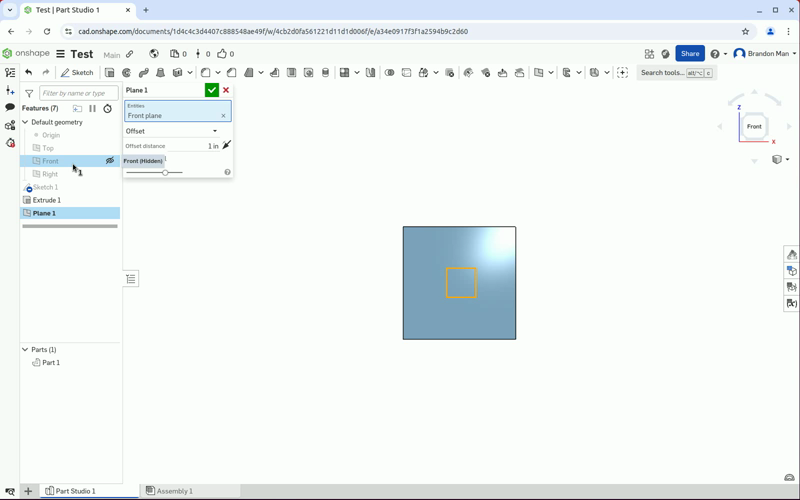
key(tab, 2)
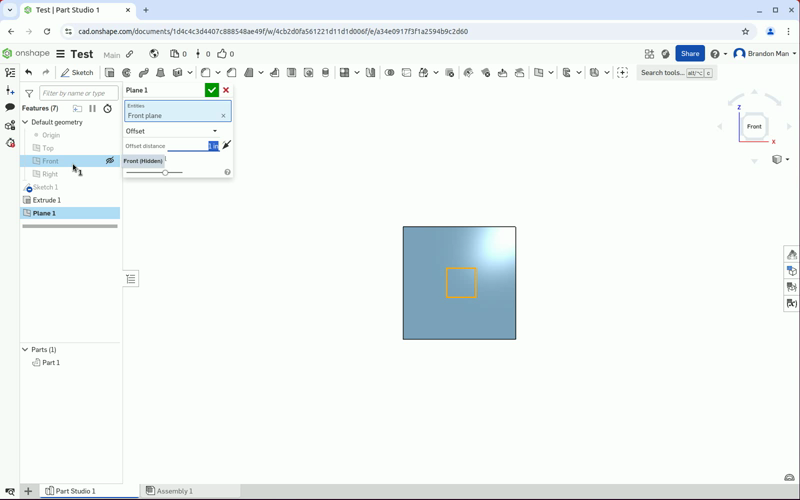
text(23.108)
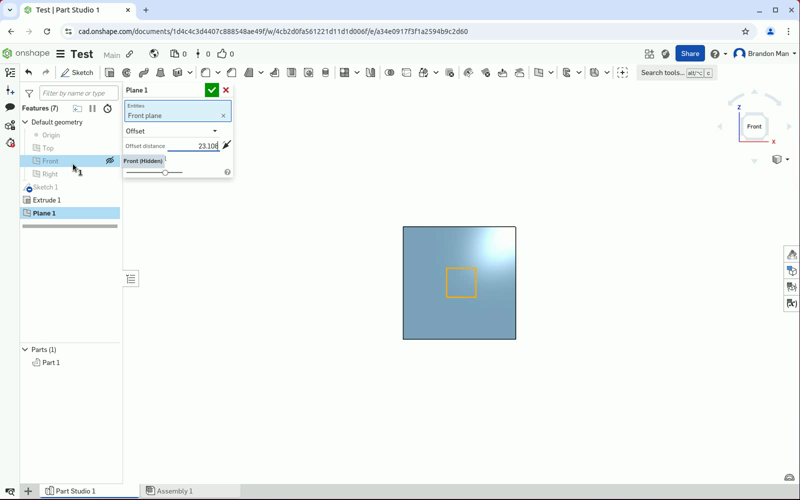
key(enter, 2)
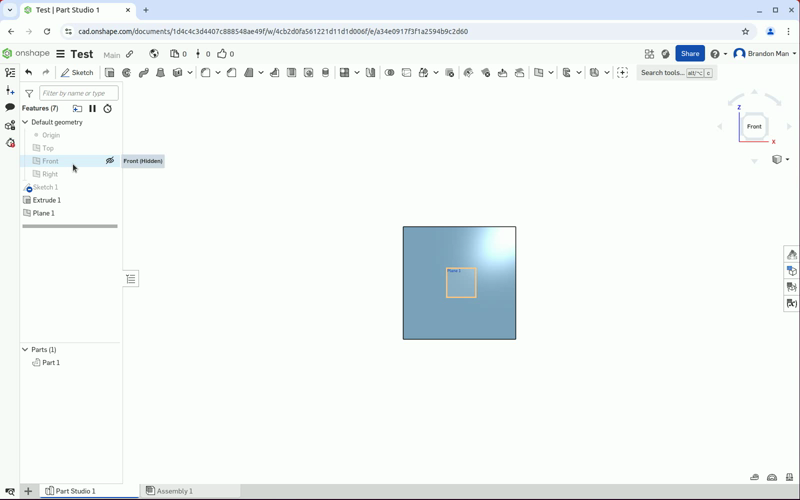
key(shift+s)
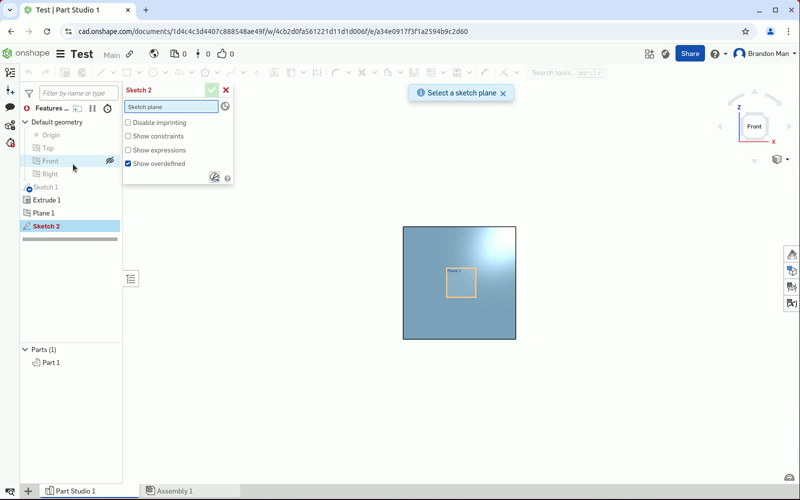
mouse_move(73, 215)
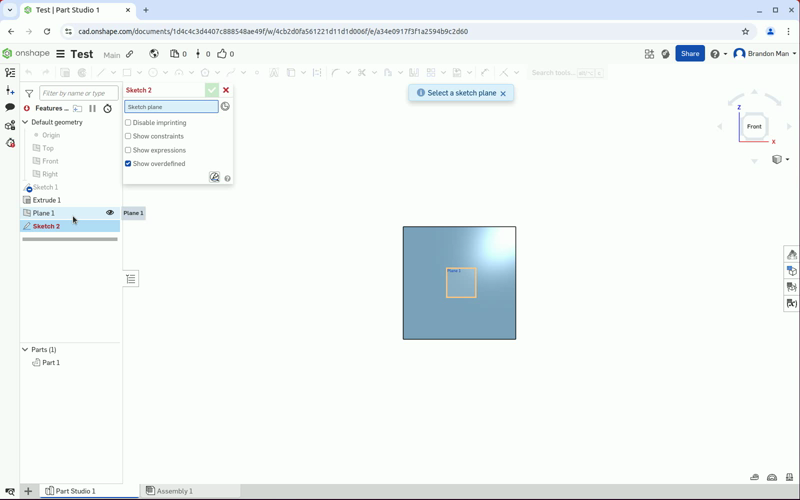
click(73, 215)
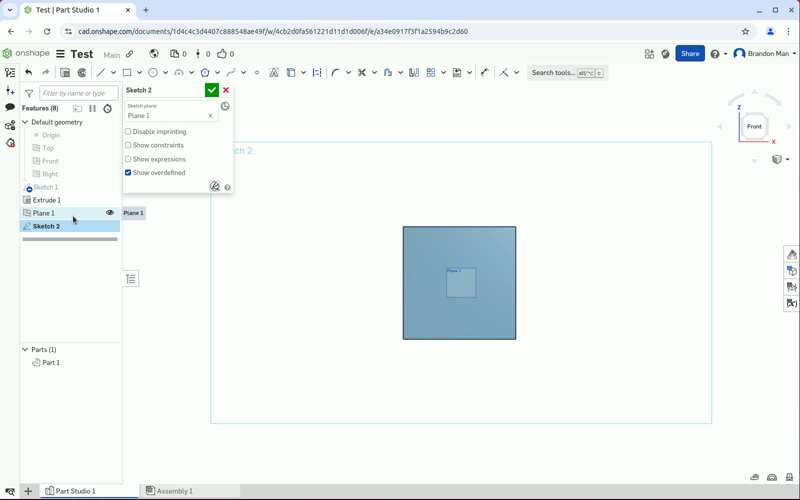
mouse_move(73, 352)
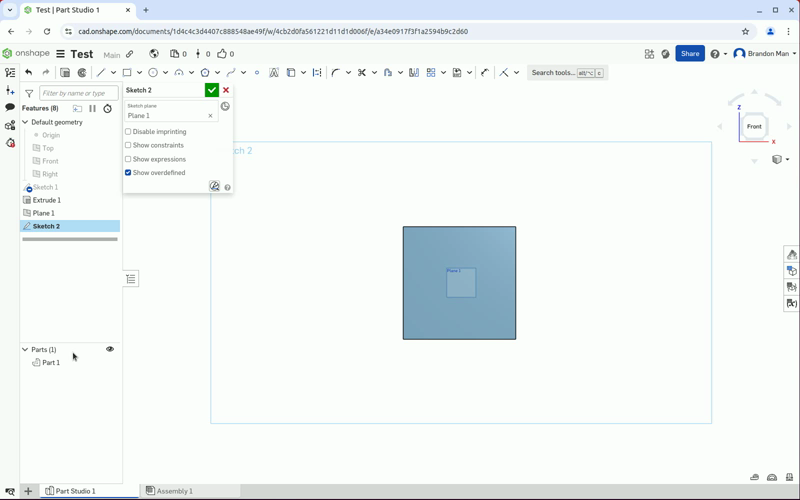
key(y)
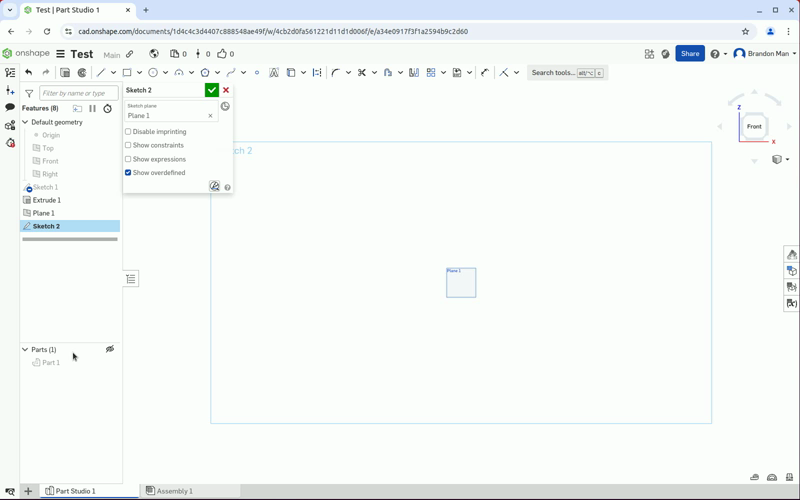
key(c)
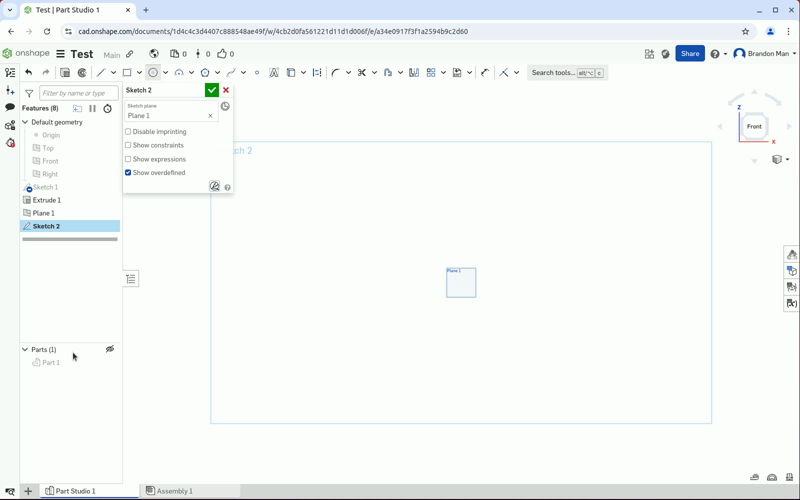
key_down(shift)
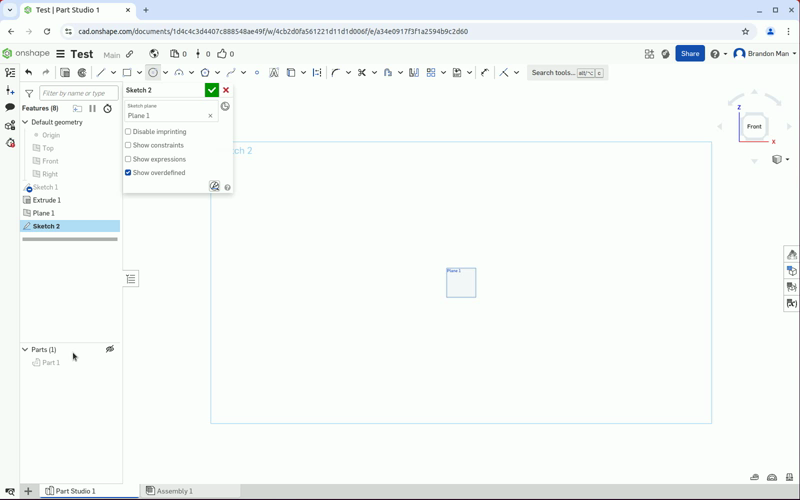
mouse_move(461, 282)
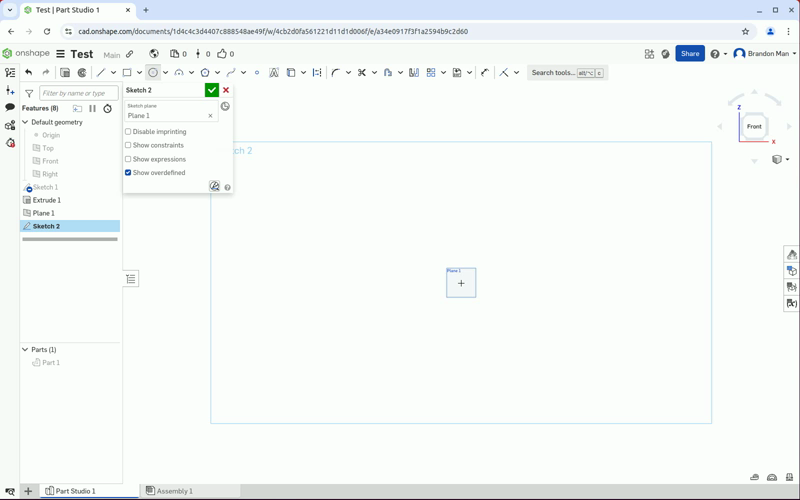
click(461, 282)
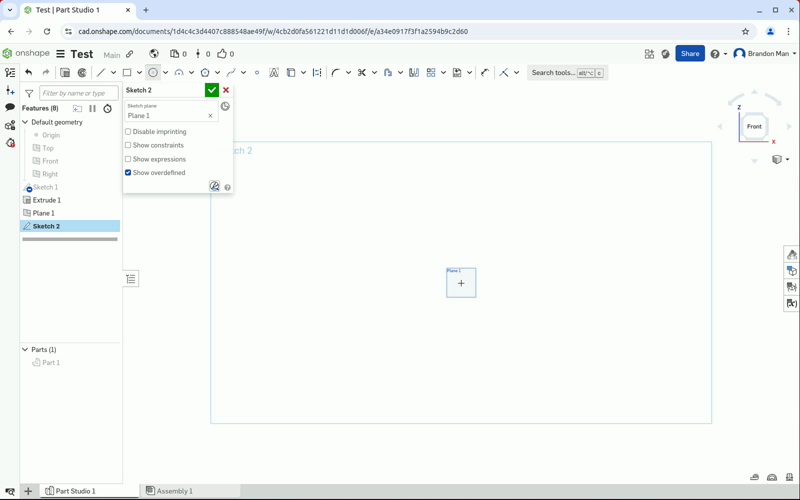
key_up(shift)
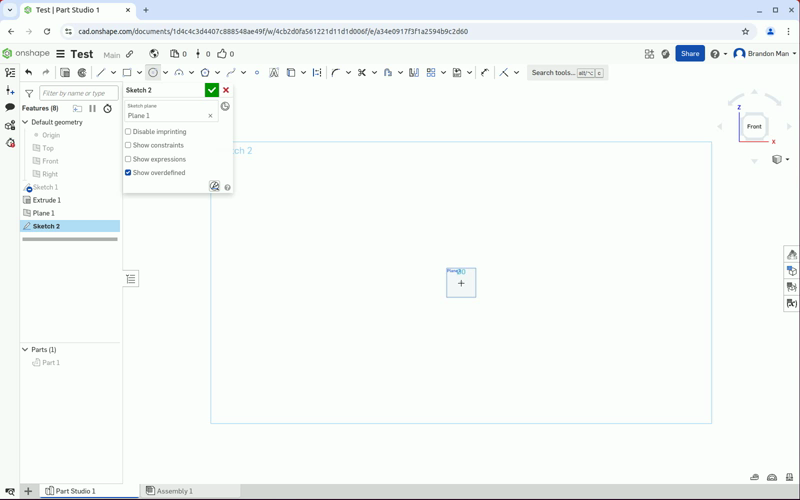
mouse_move(480, 282)
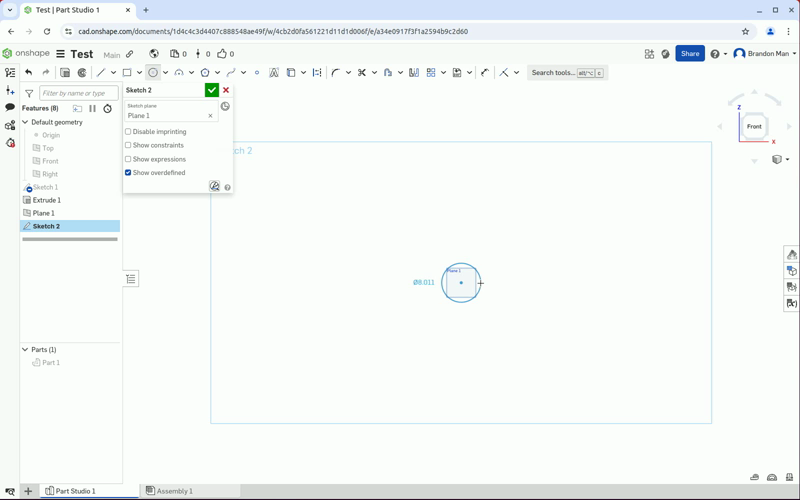
click(480, 282)
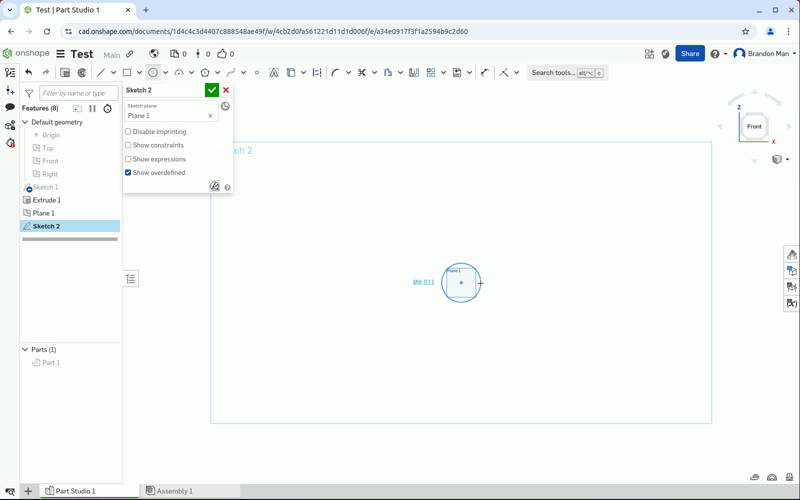
key(esc)
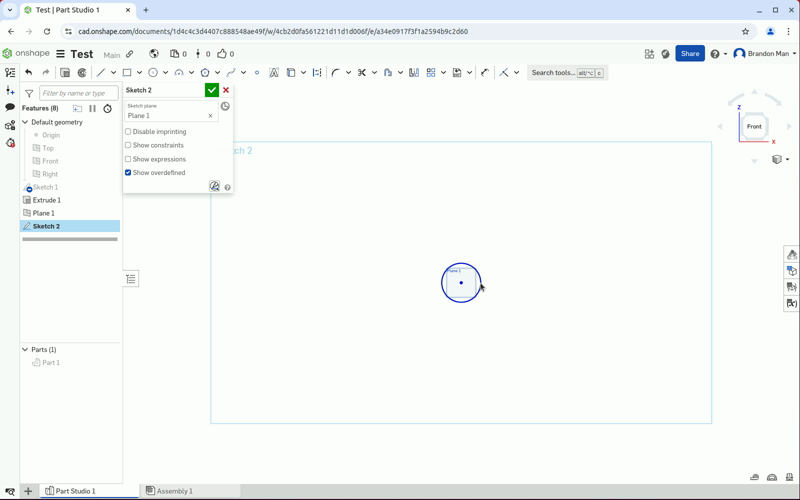
mouse_move(452, 279)
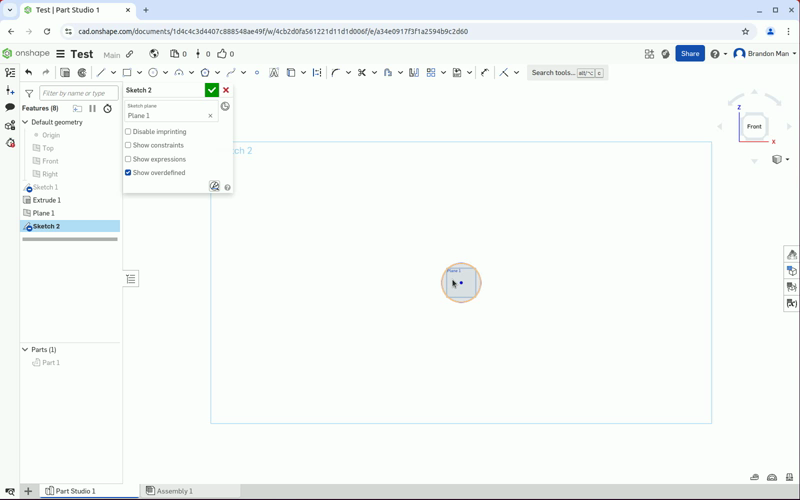
scroll(6)
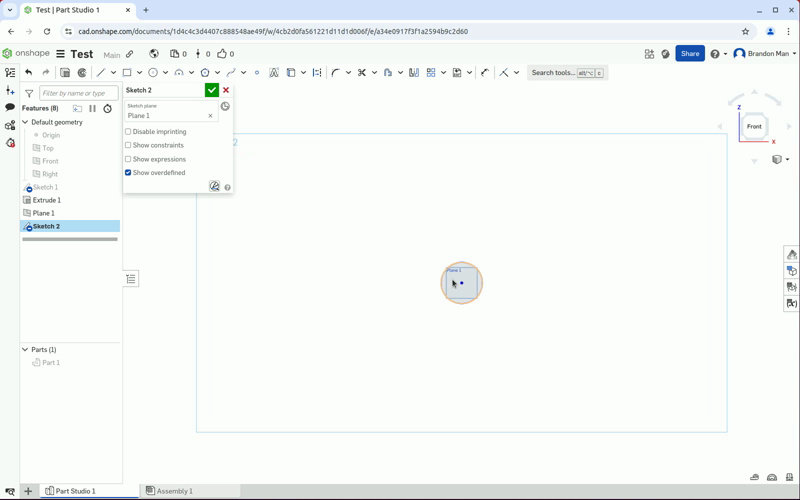
scroll(6)
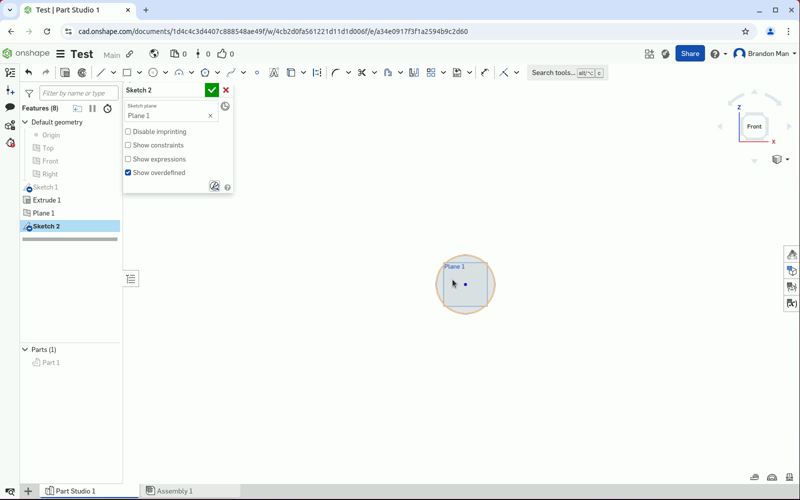
scroll(6)
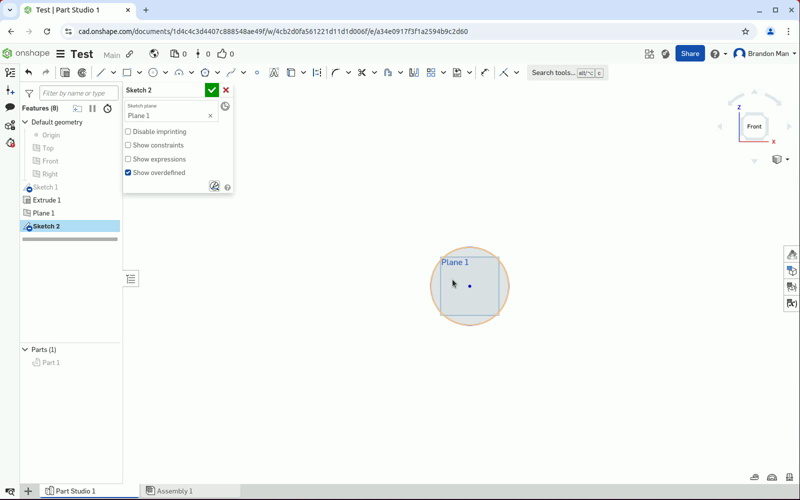
scroll(6)
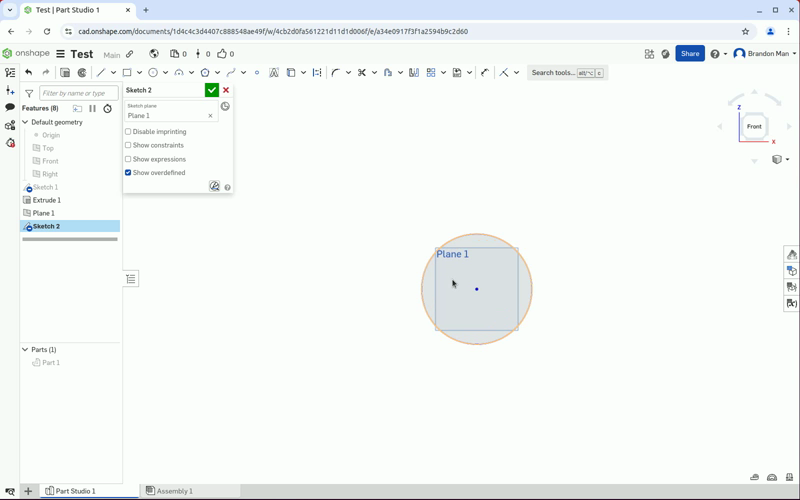
scroll(6)
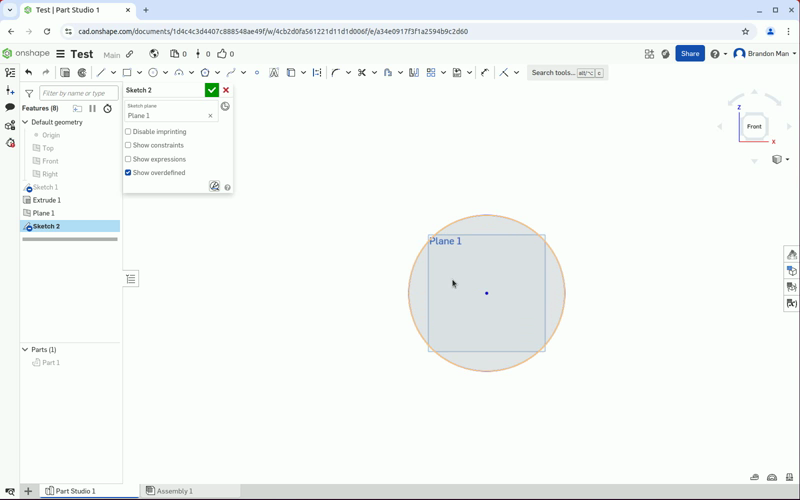
scroll(6)
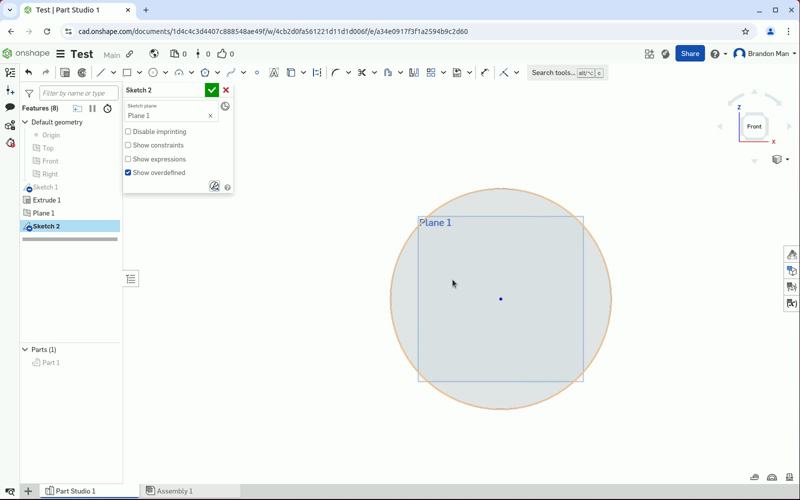
scroll(6)
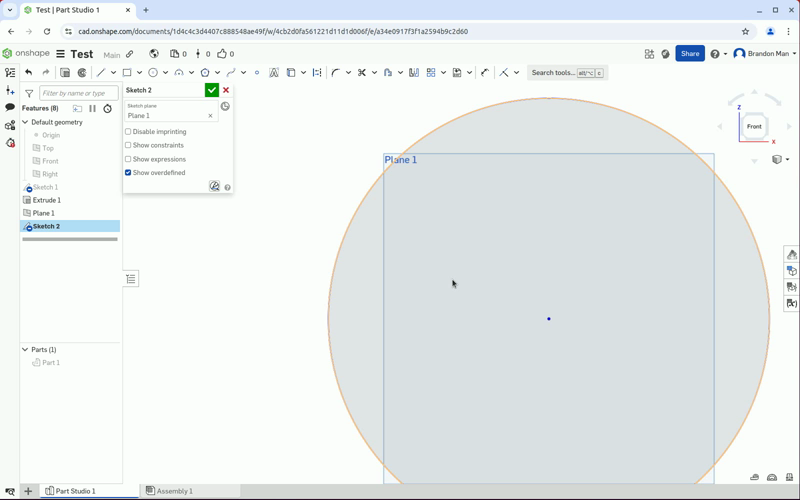
click(452, 279)
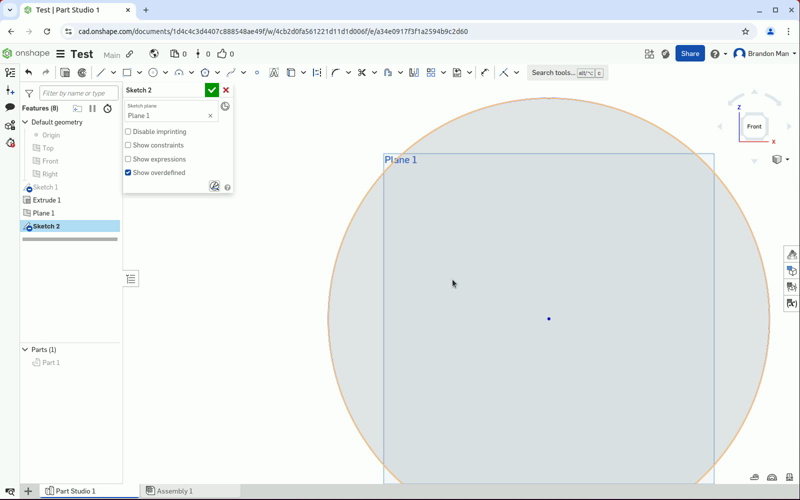
scroll(-6)
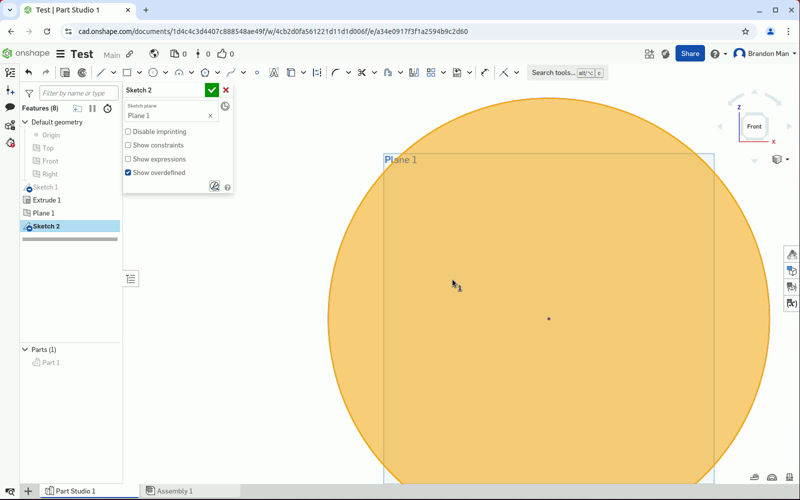
scroll(-6)
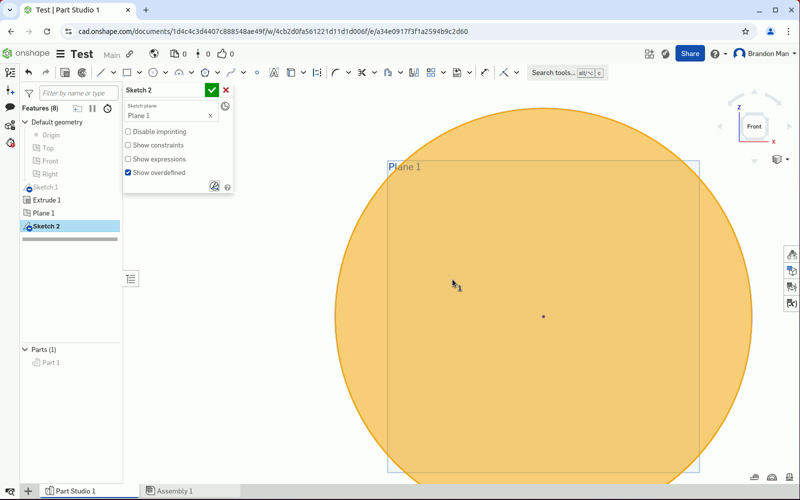
scroll(-6)
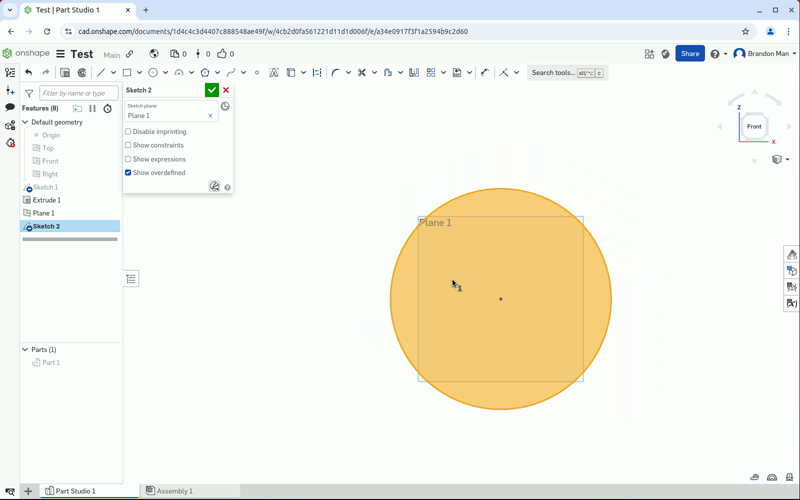
scroll(-6)
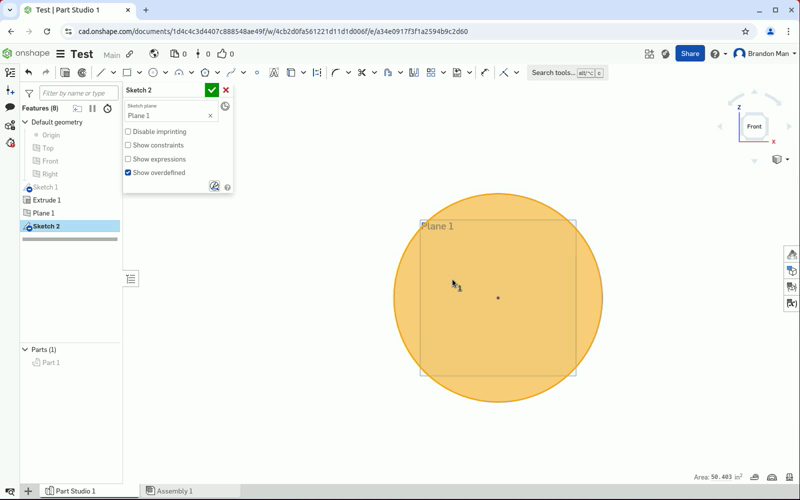
scroll(-6)
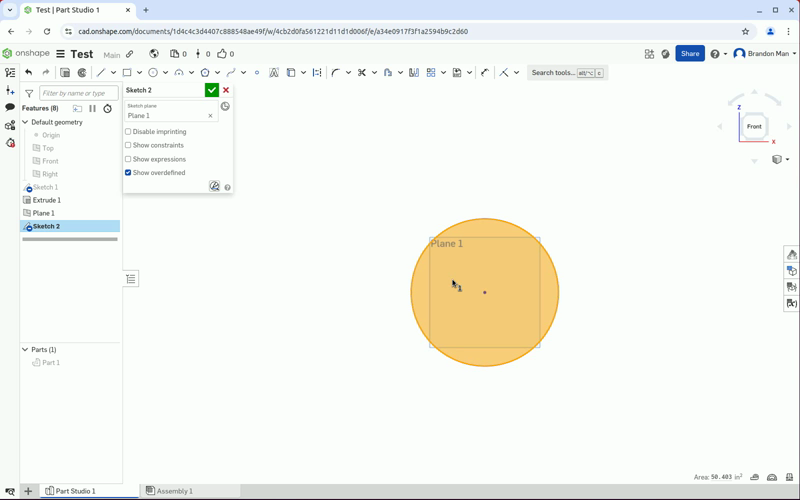
scroll(-6)
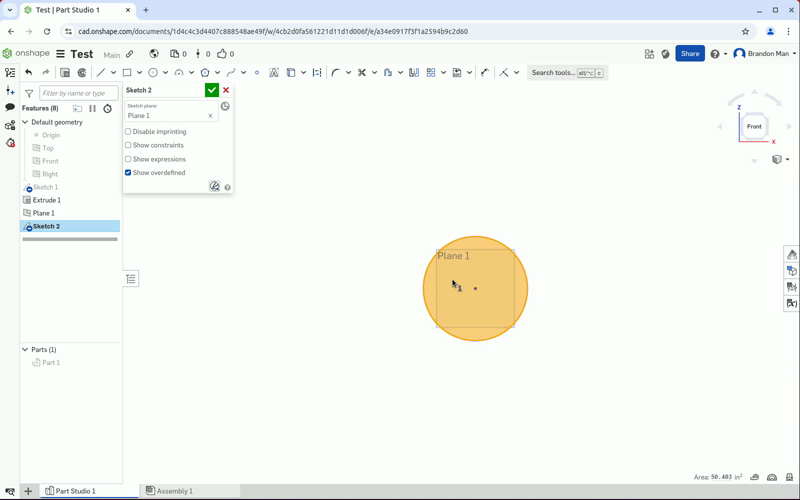
scroll(-6)
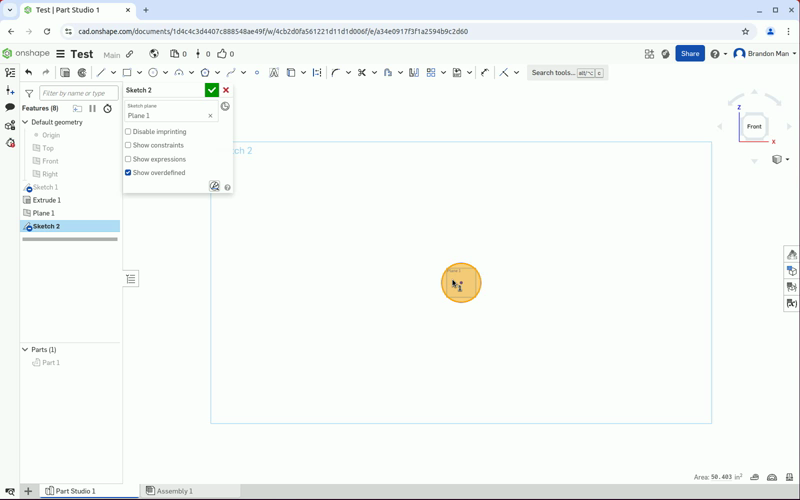
mouse_move(73, 352)
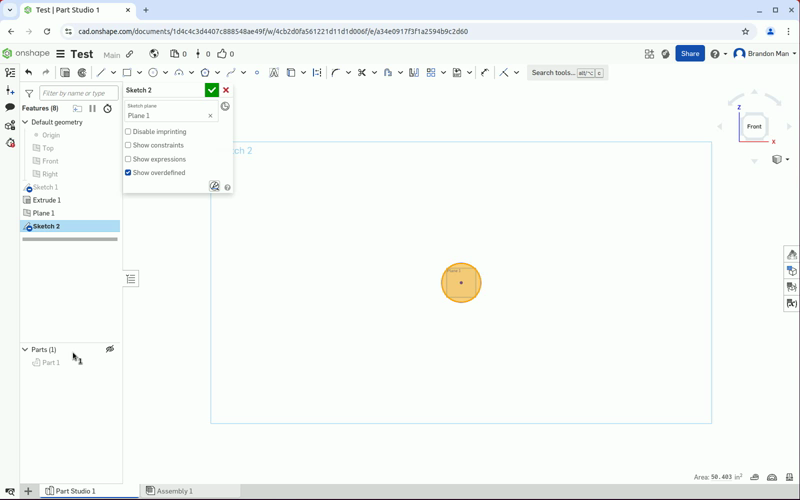
key(shift+y)
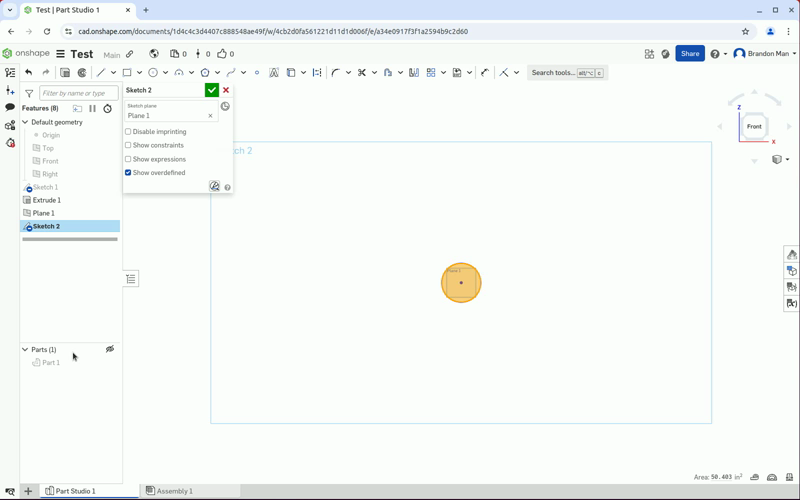
key(shift+e)
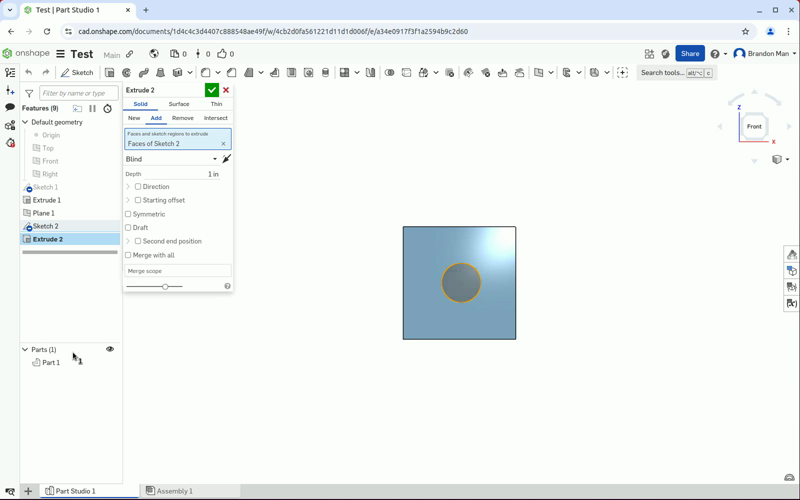
mouse_move(143, 106)
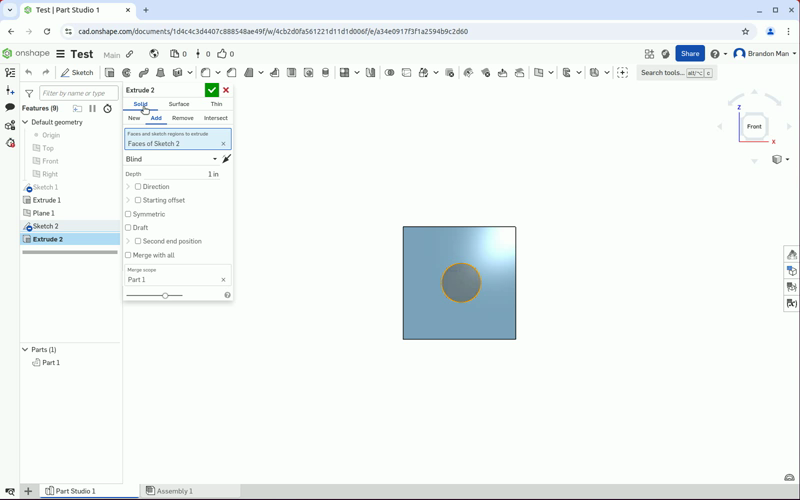
click(143, 106)
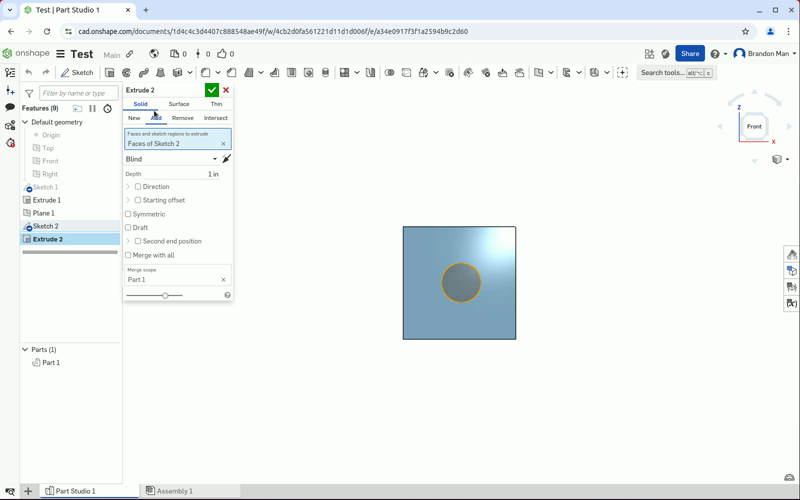
mouse_move(186, 120)
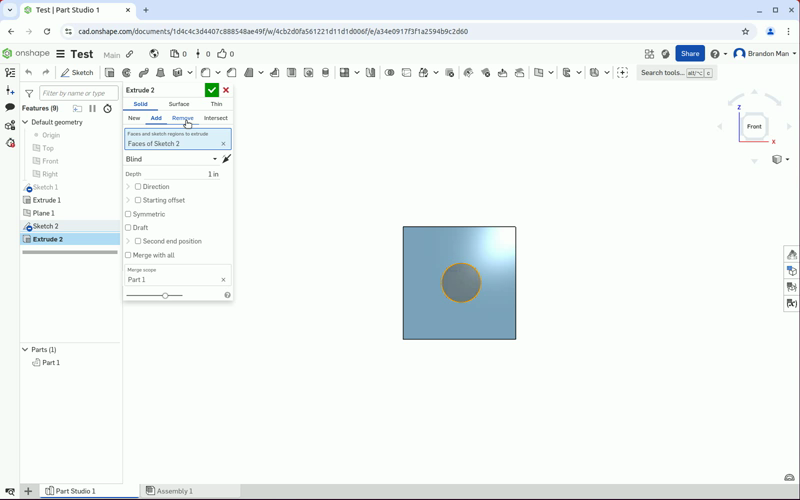
click(186, 120)
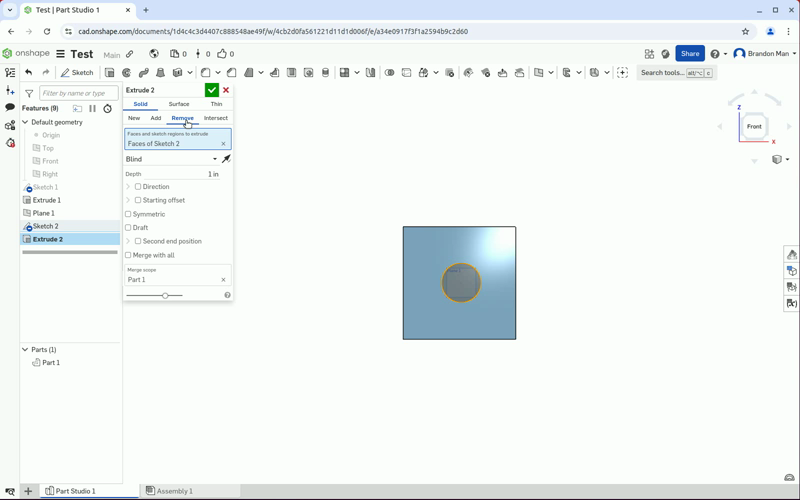
key(tab, 4)
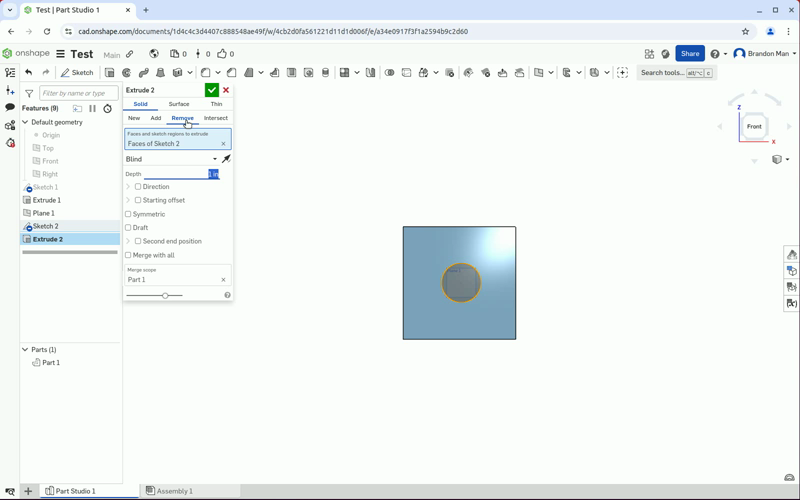
text(23.108)
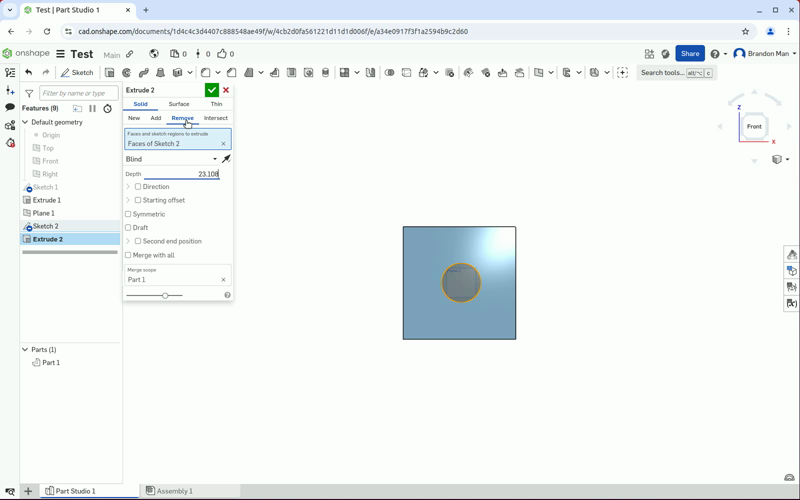
key(tab, 6)
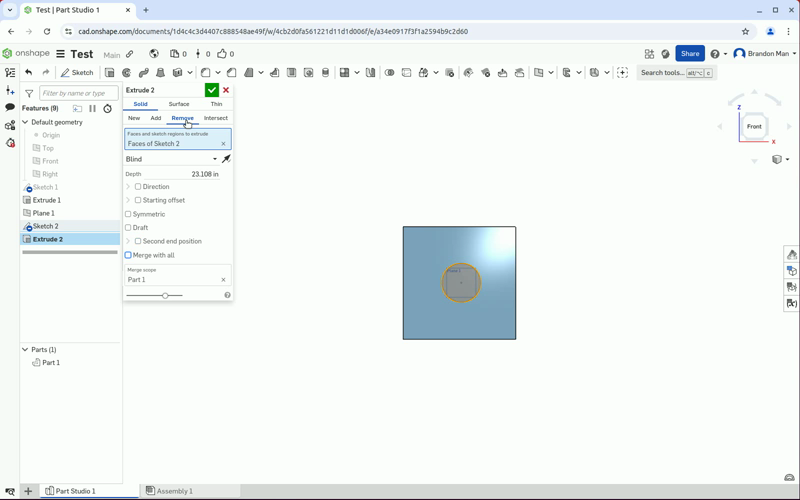
key(space)
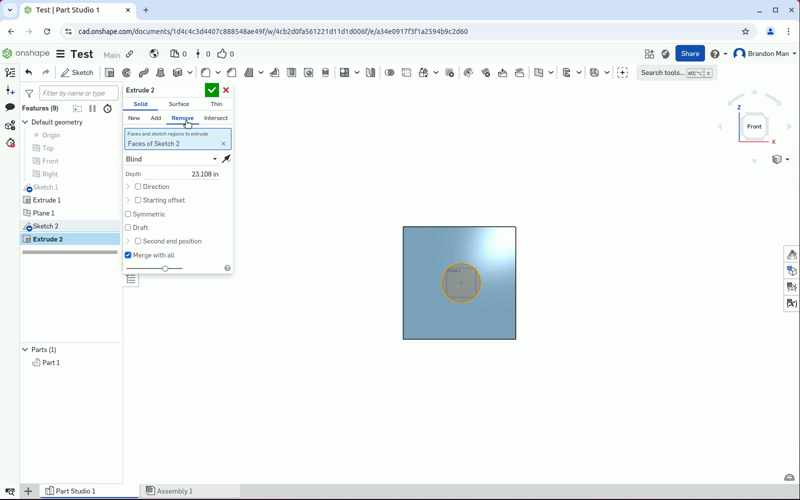
key(enter)
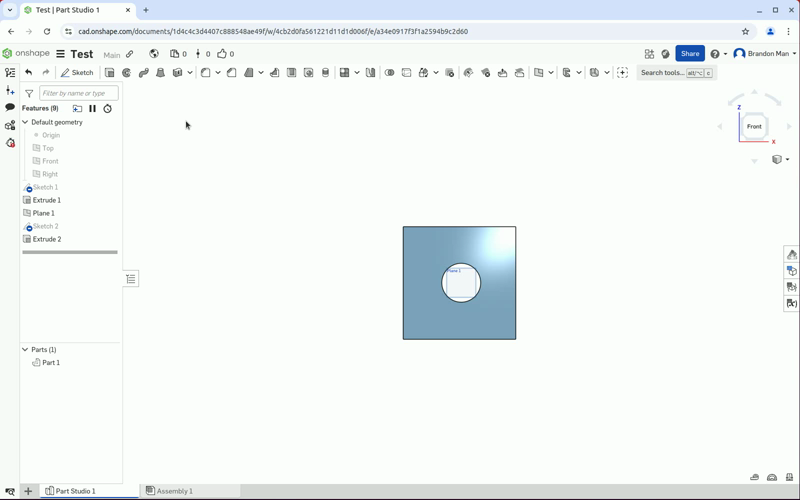
key(shift+h)
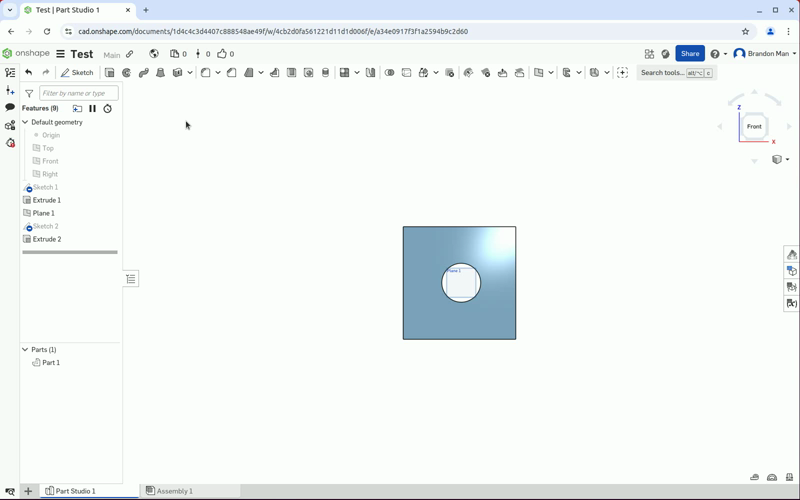
key(shift+h)
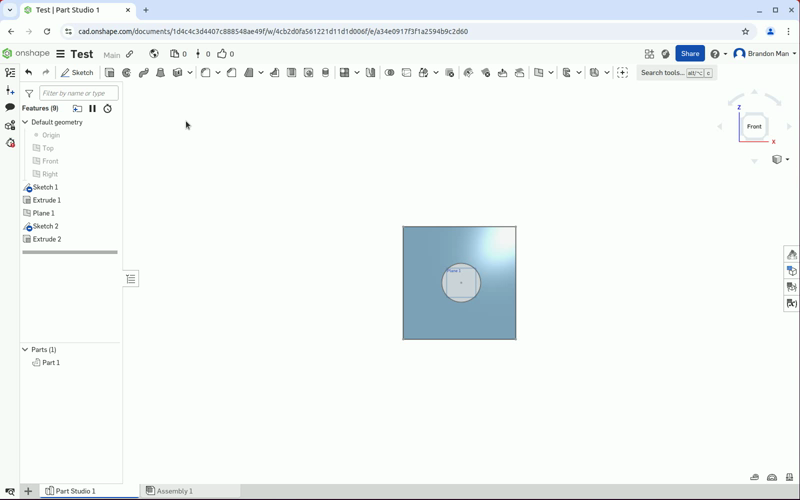
key(shift+7)
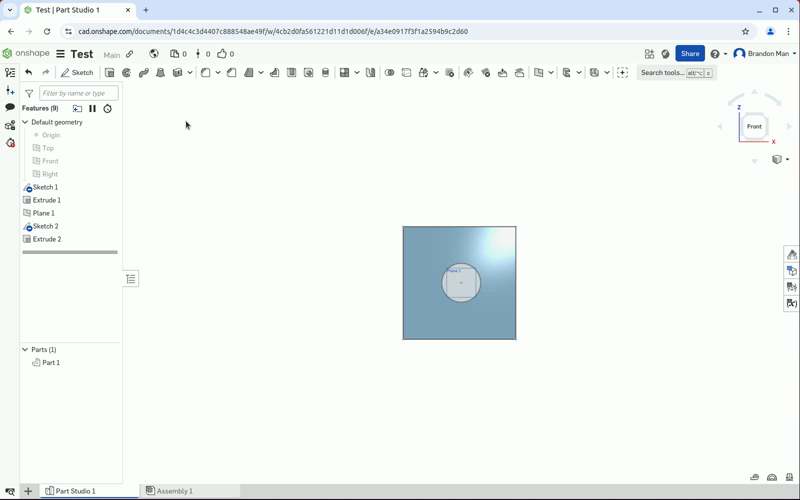
key(left, 2)
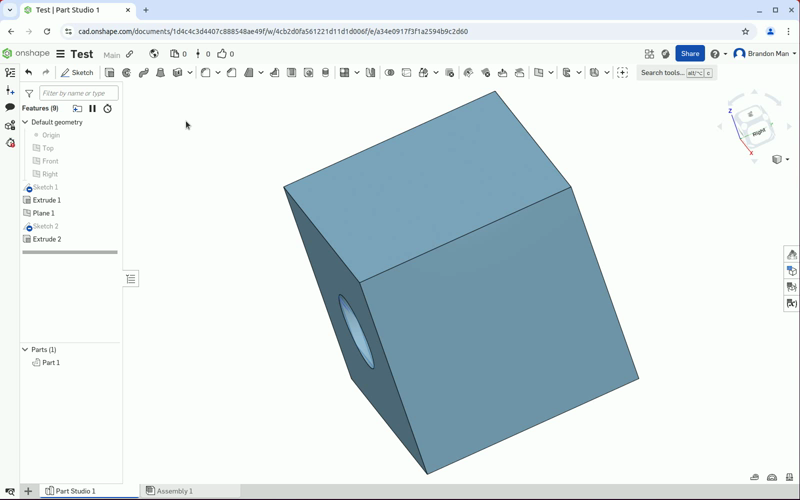
key(down, 2)
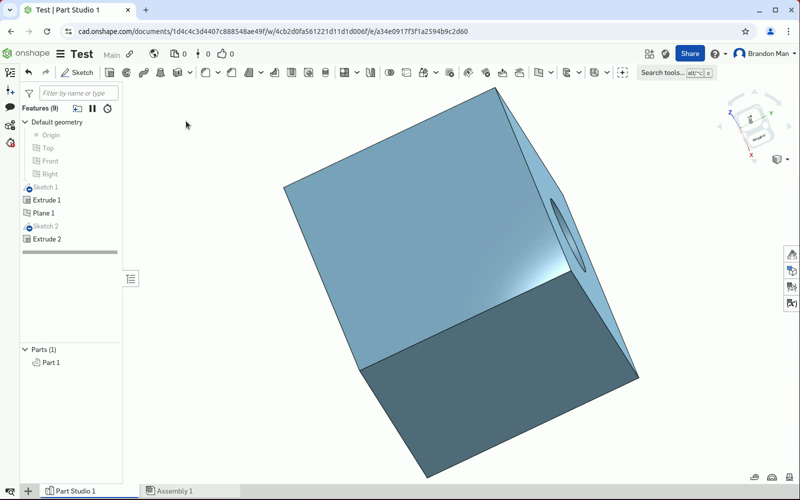
key(up, 2)
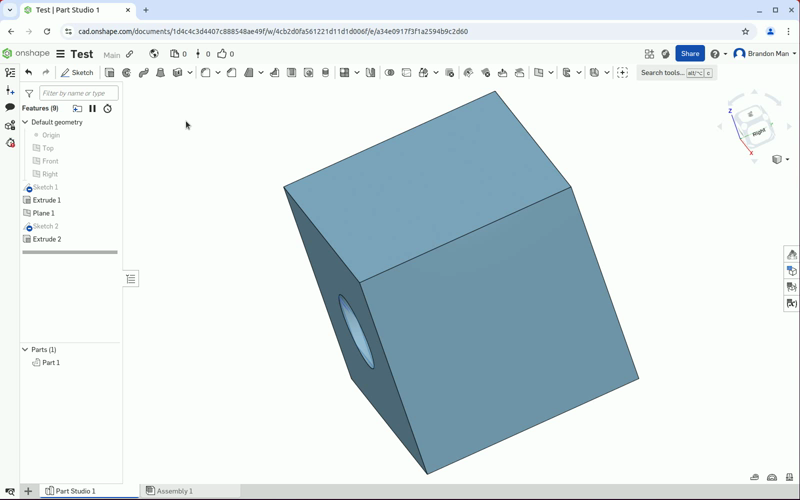
key(right, 2)
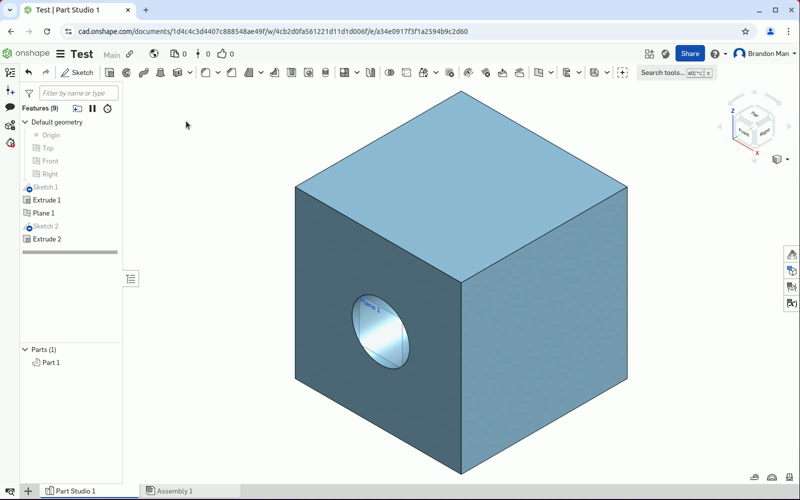
mouse_move(73, 189)
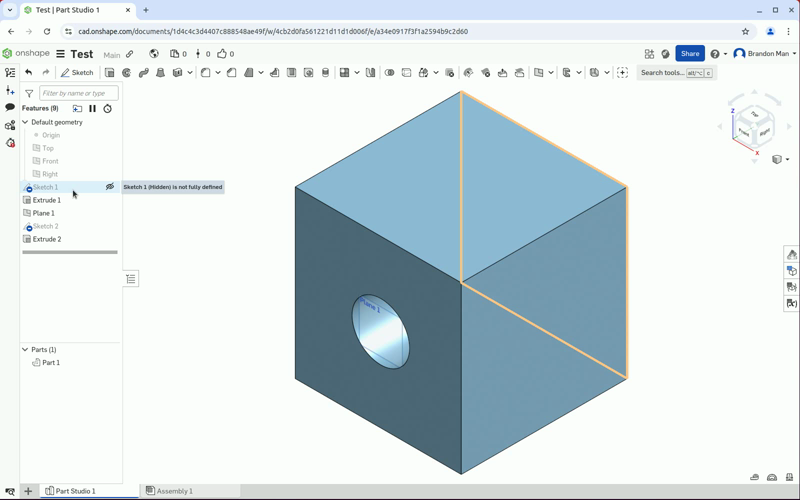
click(73, 189)